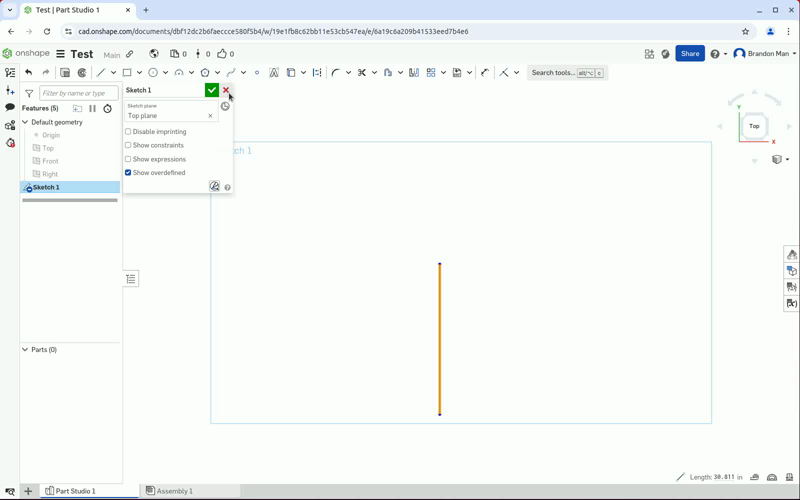
key(shift+h)
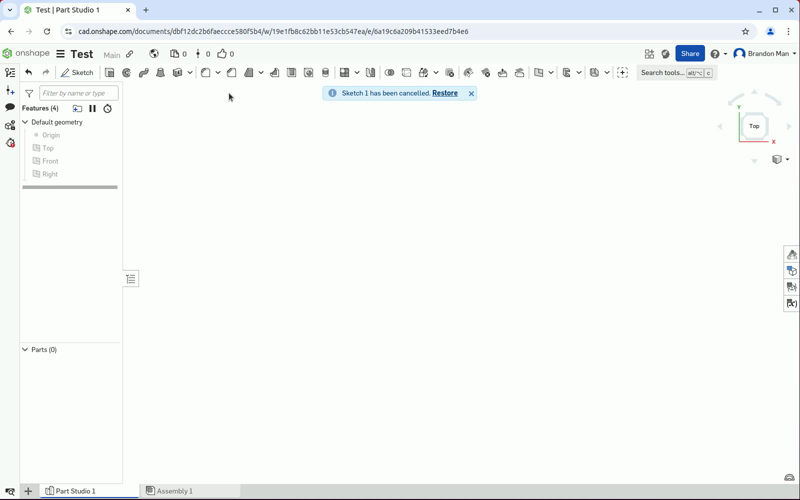
mouse_move(73, 352)
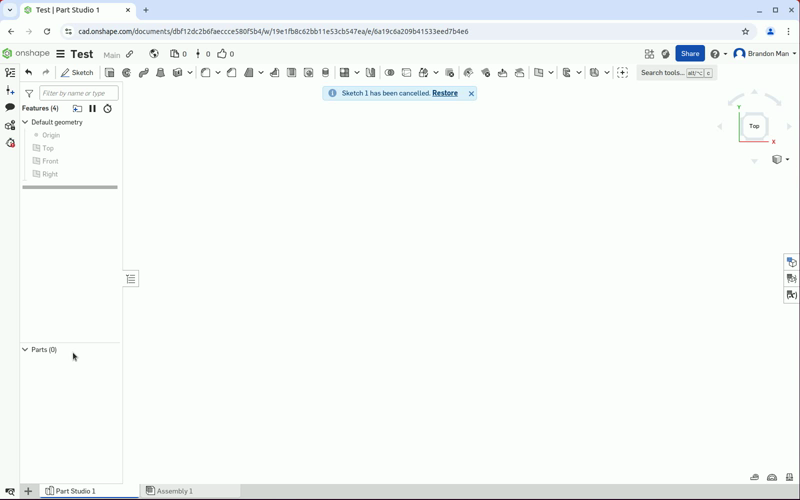
key(y)
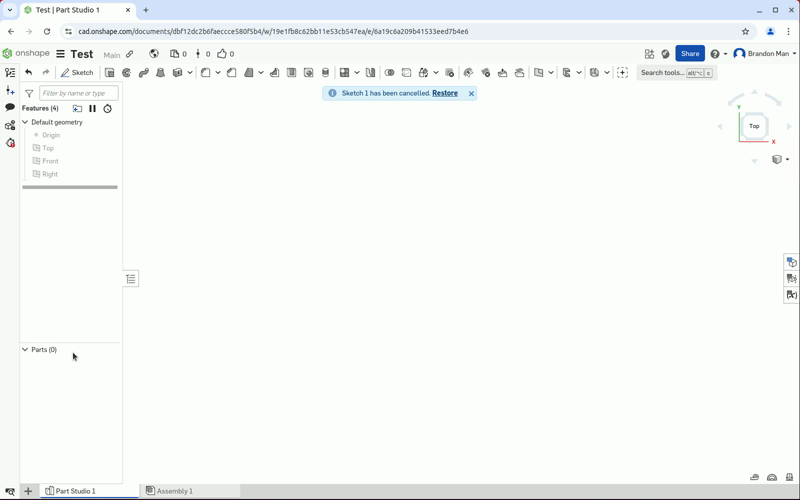
key(shift+p)
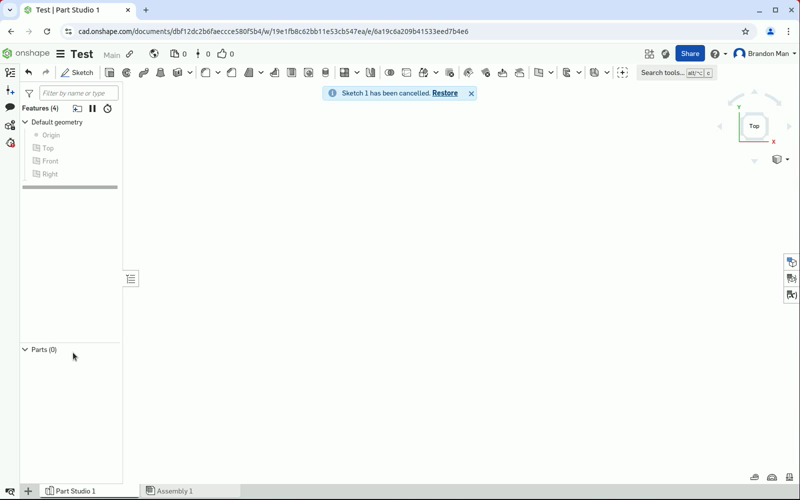
key(space)
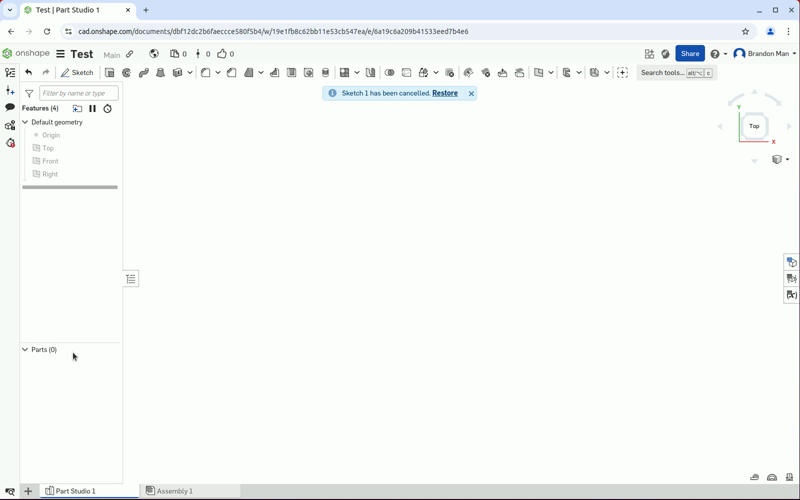
key_down(shift)
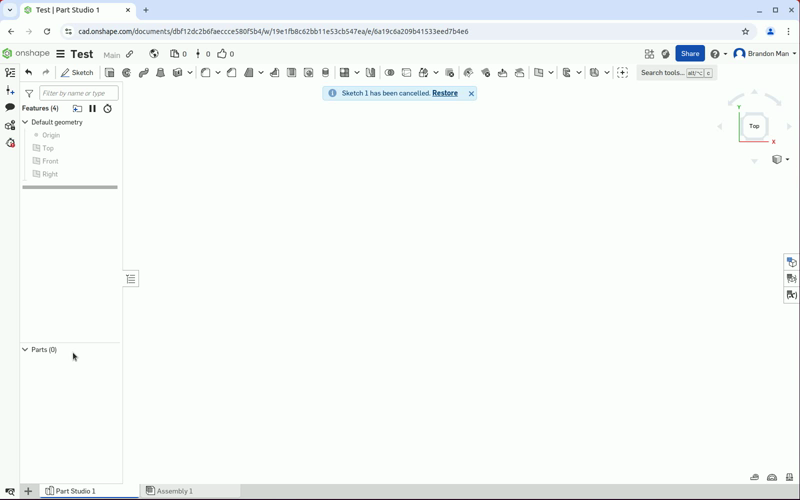
key(up)
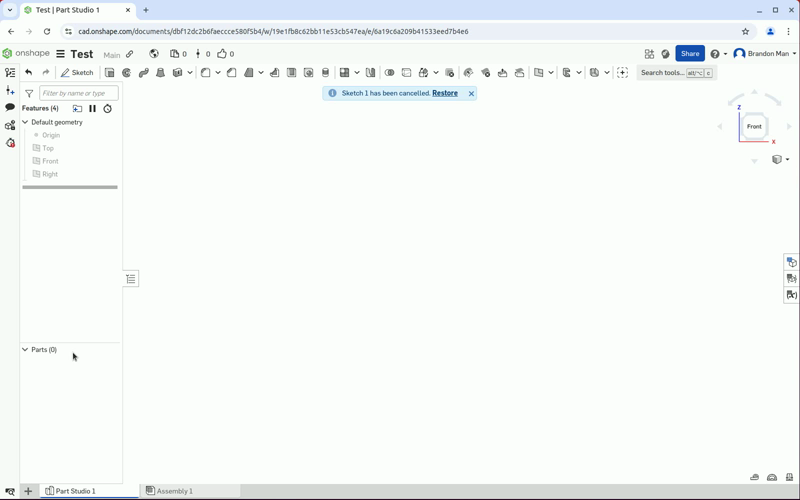
key_up(shift)
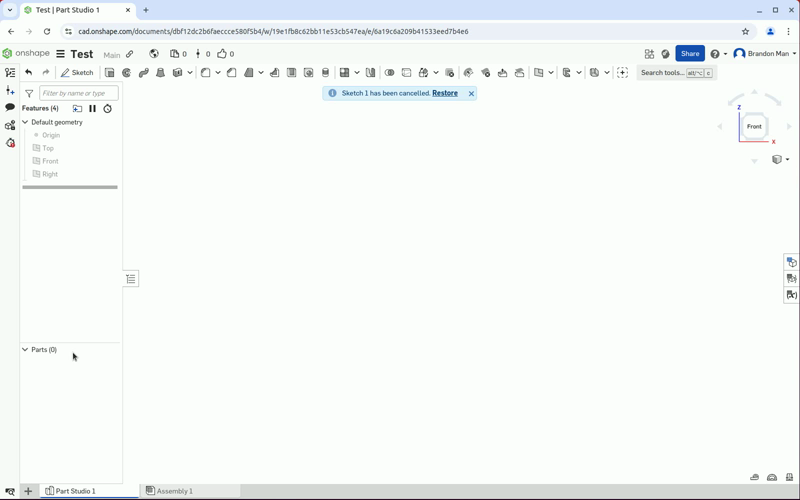
mouse_move(73, 352)
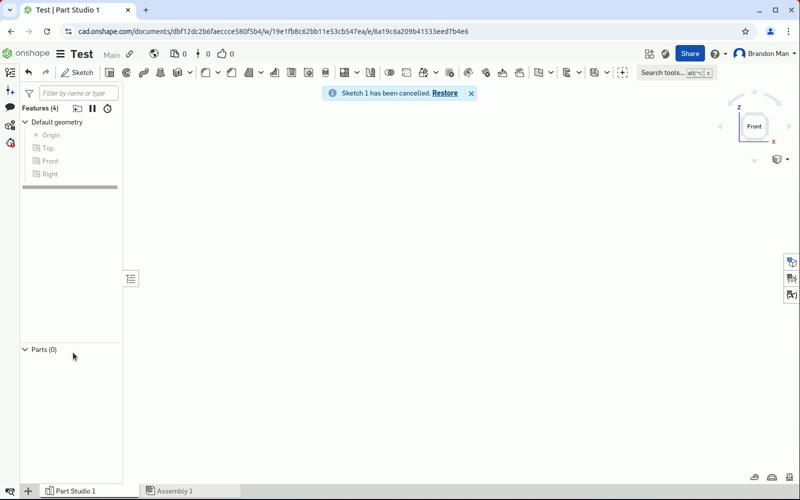
key(shift+y)
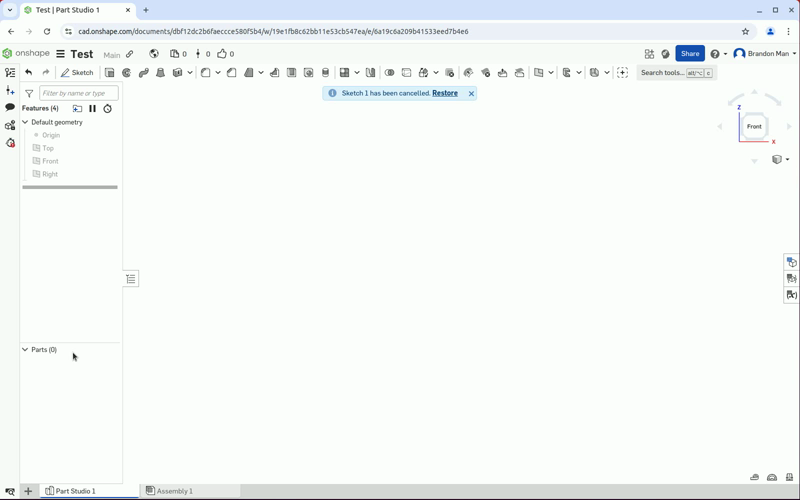
key(shift+s)
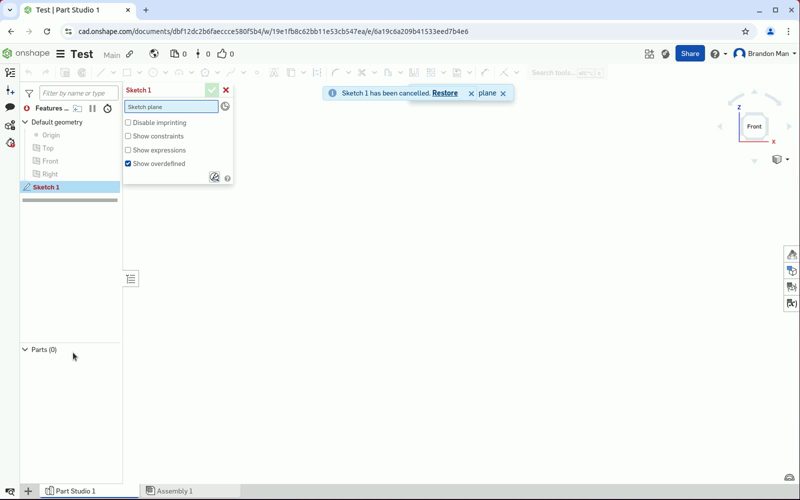
mouse_move(73, 163)
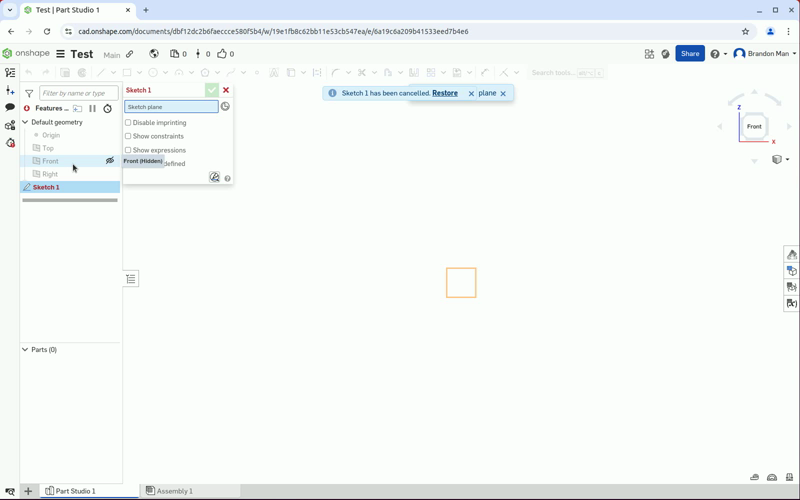
click(73, 163)
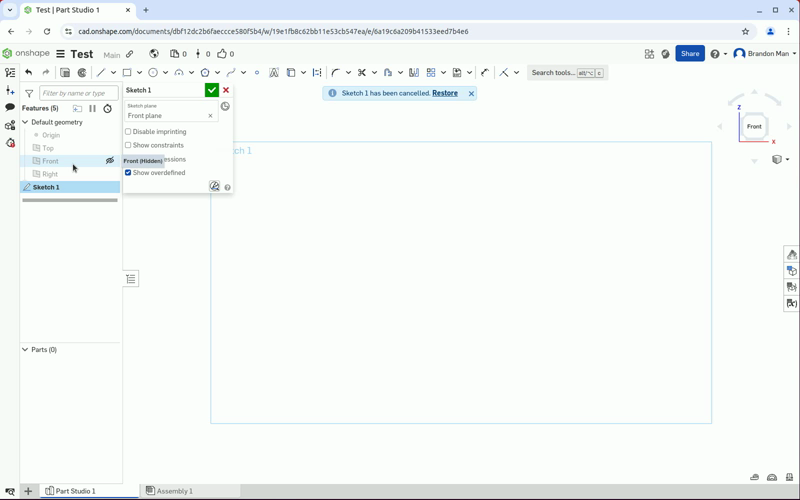
mouse_move(73, 352)
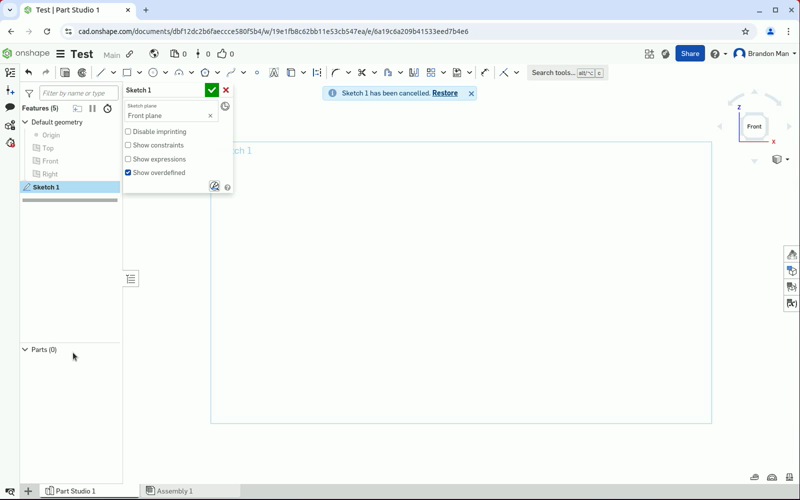
key(y)
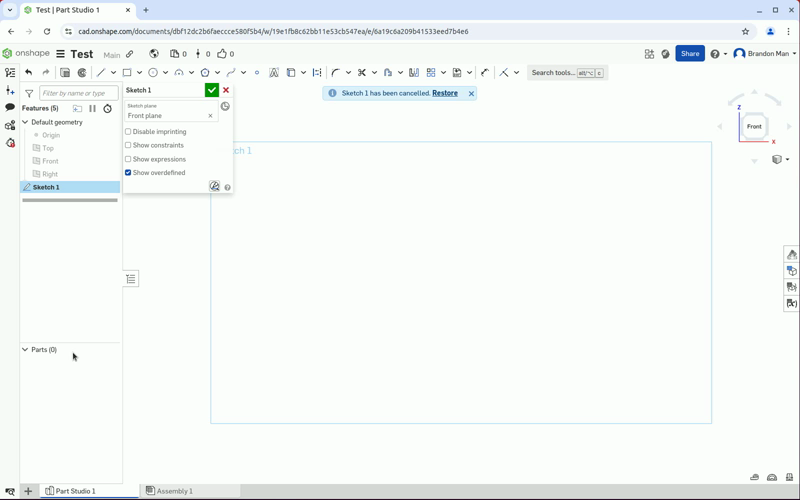
key(l)
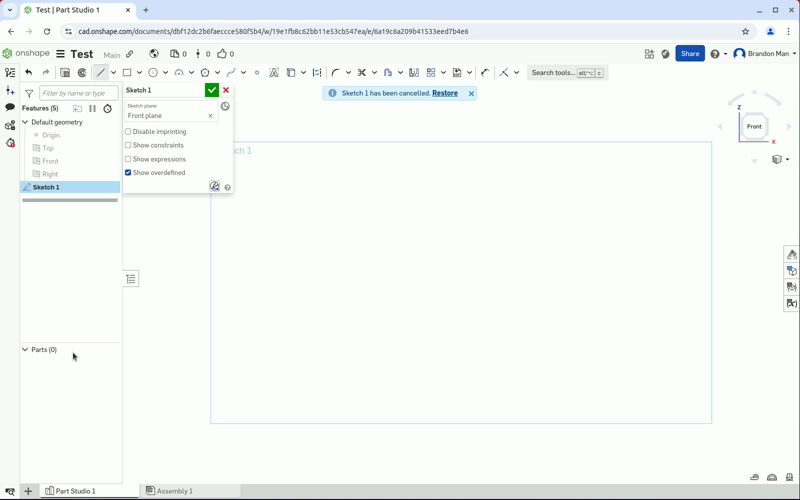
key_down(shift)
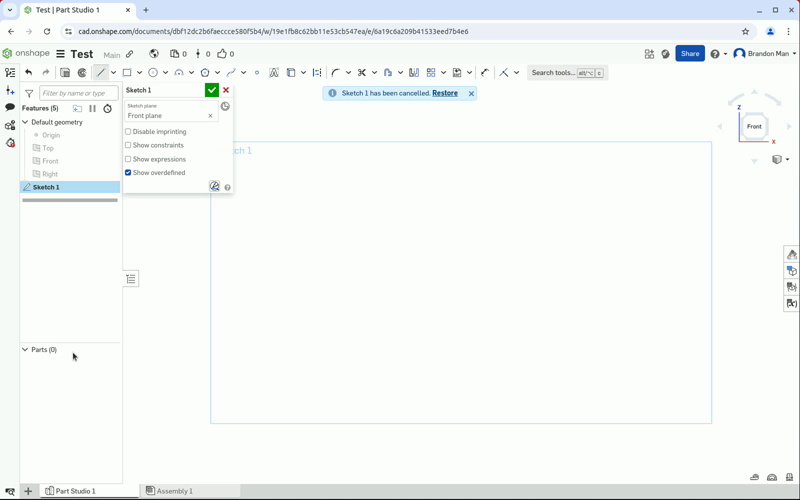
mouse_move(371, 265)
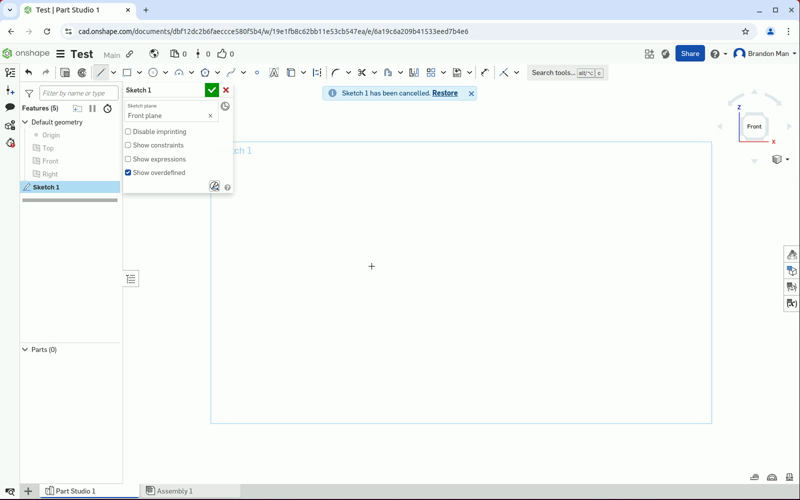
click(371, 265)
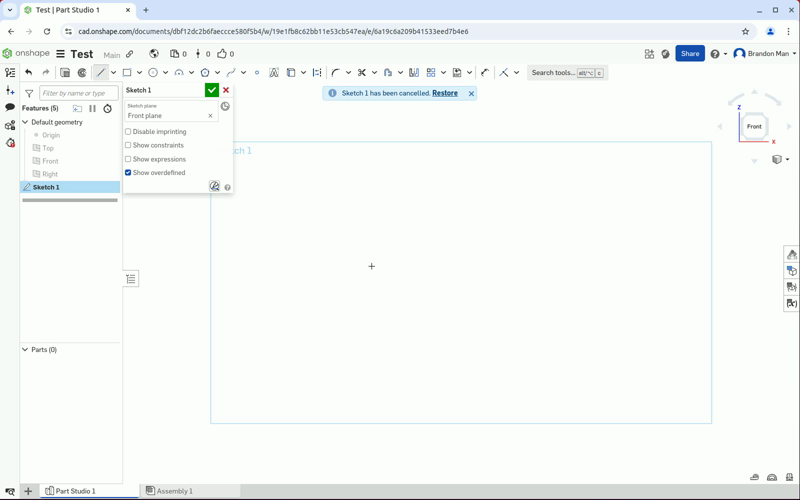
key_up(shift)
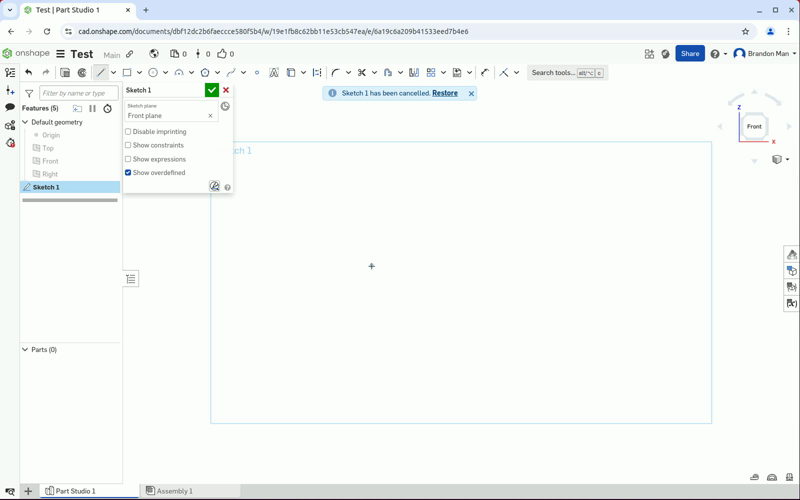
key_down(shift)
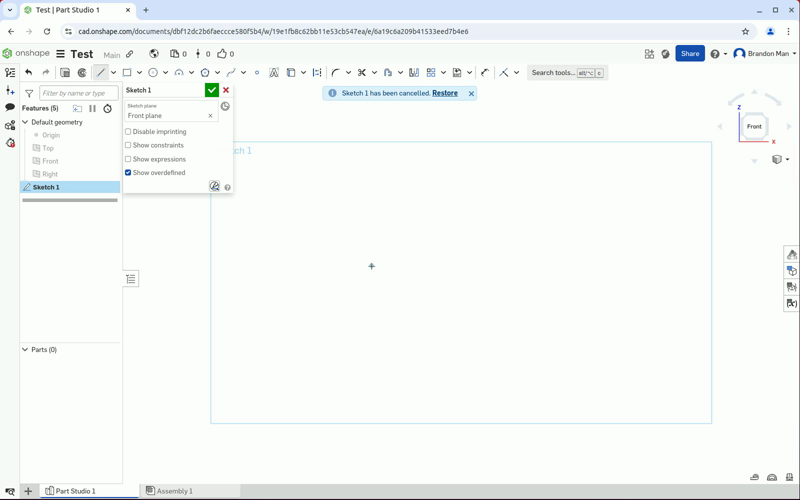
mouse_move(401, 265)
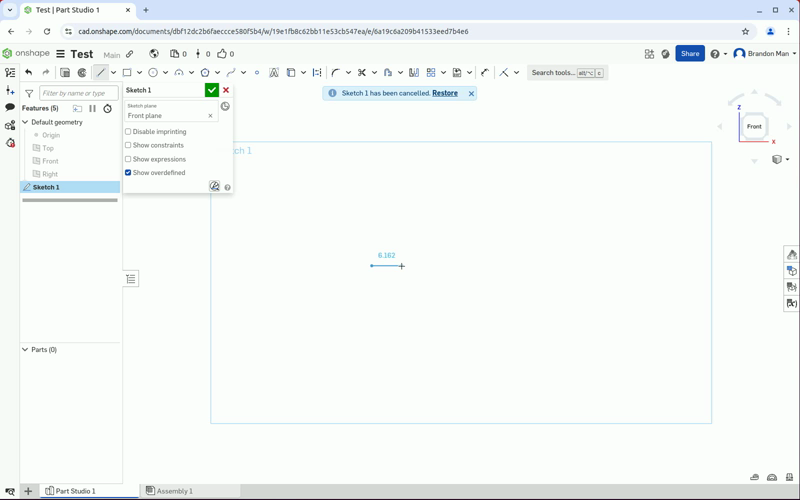
mouse_move(394, 265)
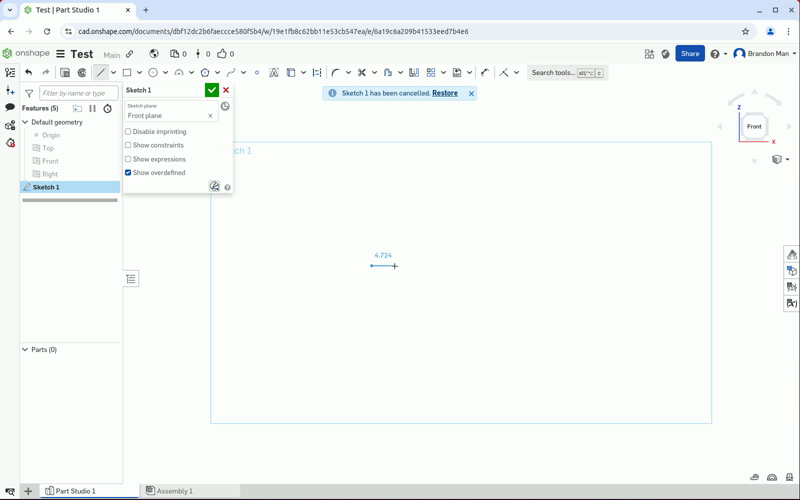
click(394, 265)
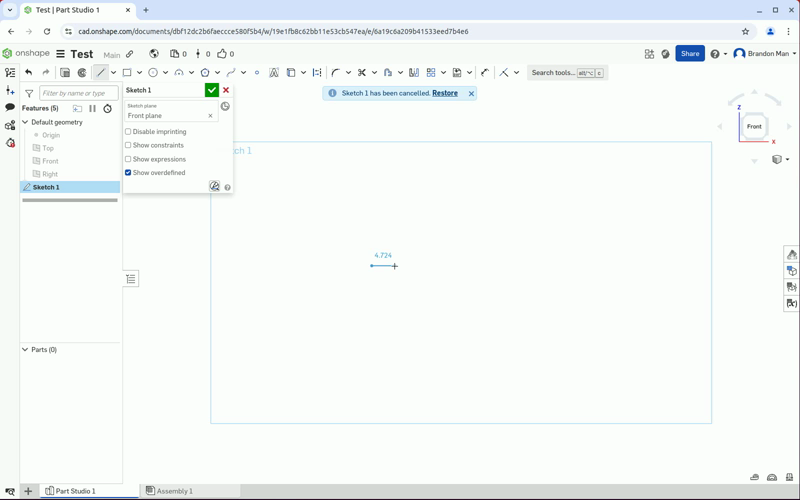
key_up(shift)
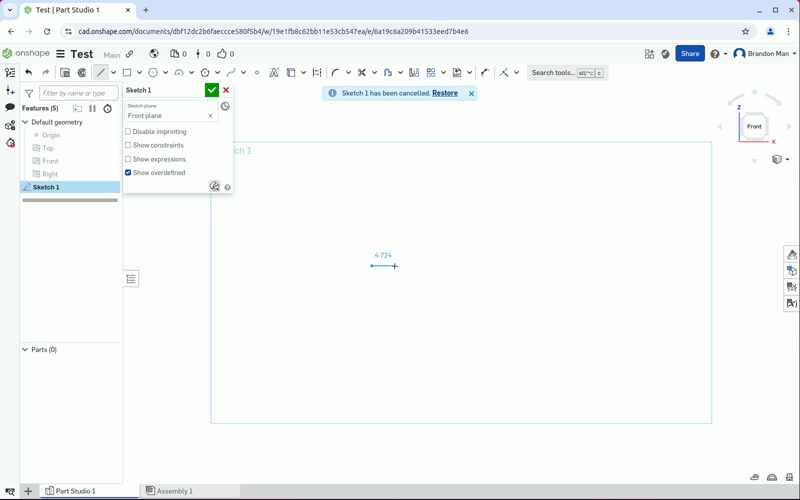
key_down(shift)
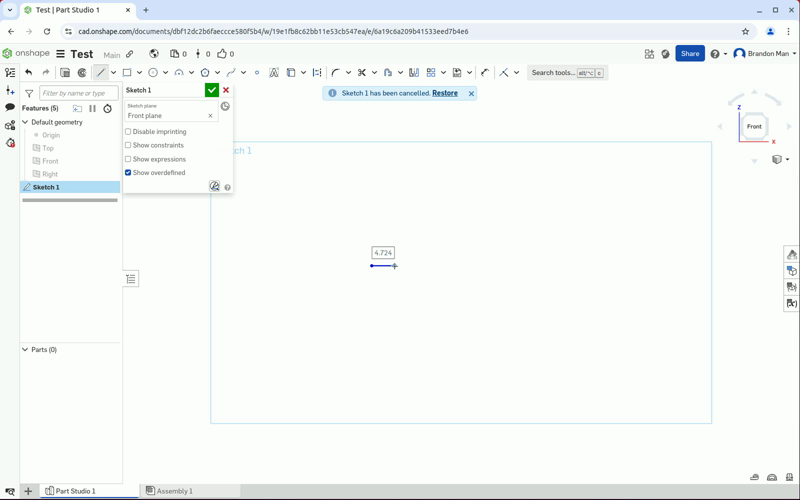
mouse_move(394, 186)
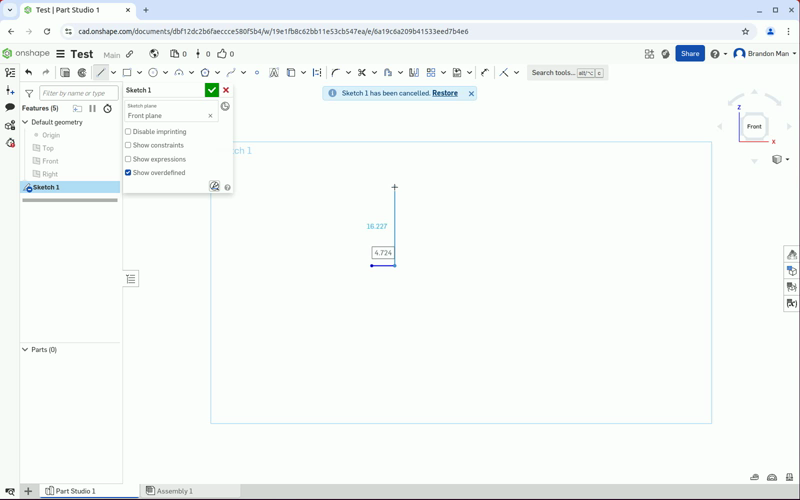
click(394, 186)
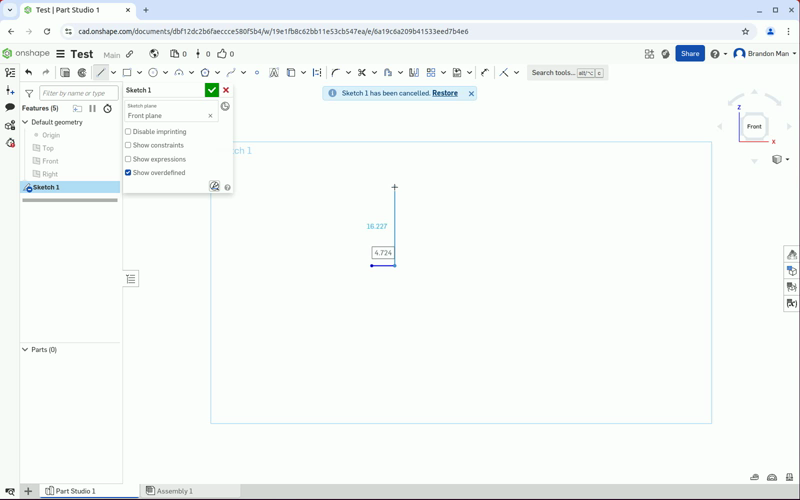
key_up(shift)
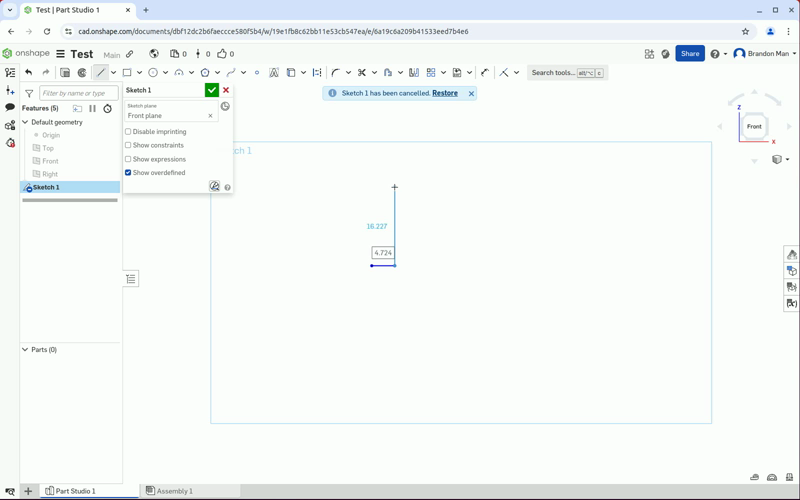
key_down(shift)
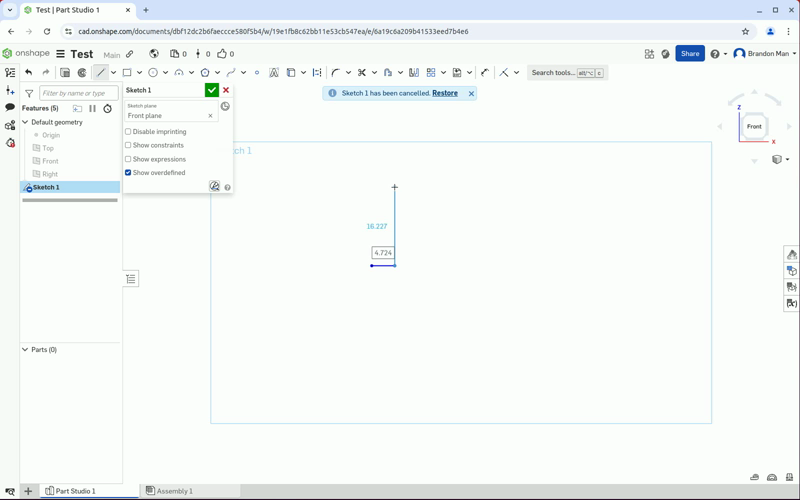
mouse_move(424, 186)
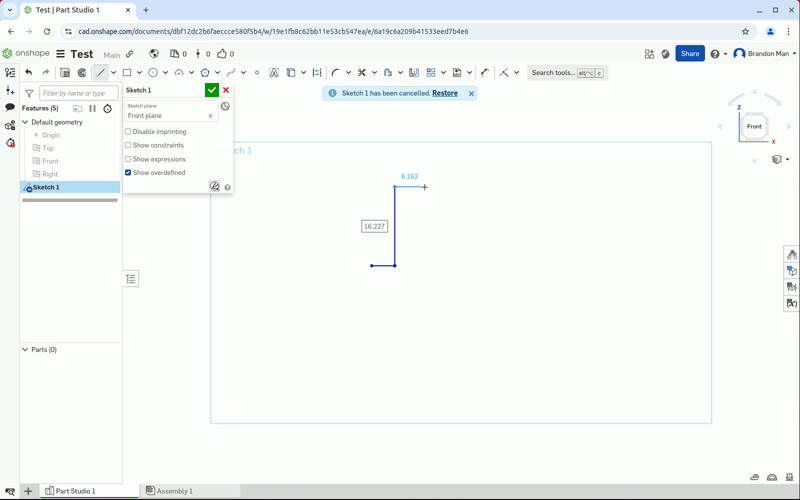
mouse_move(371, 186)
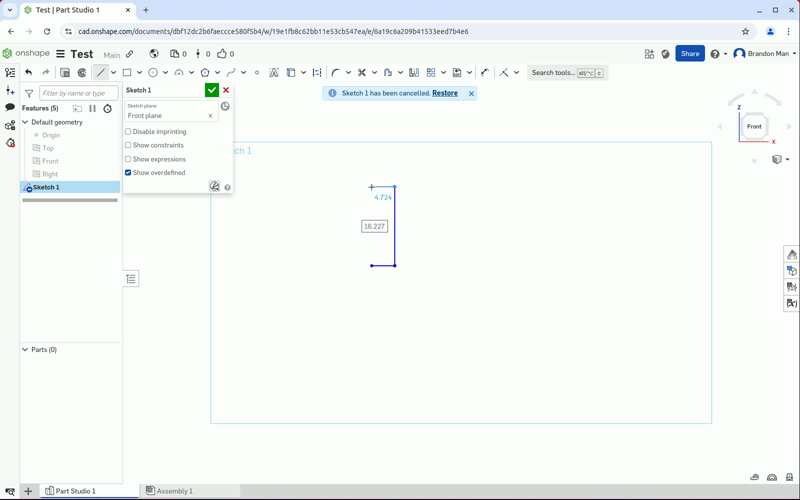
click(371, 186)
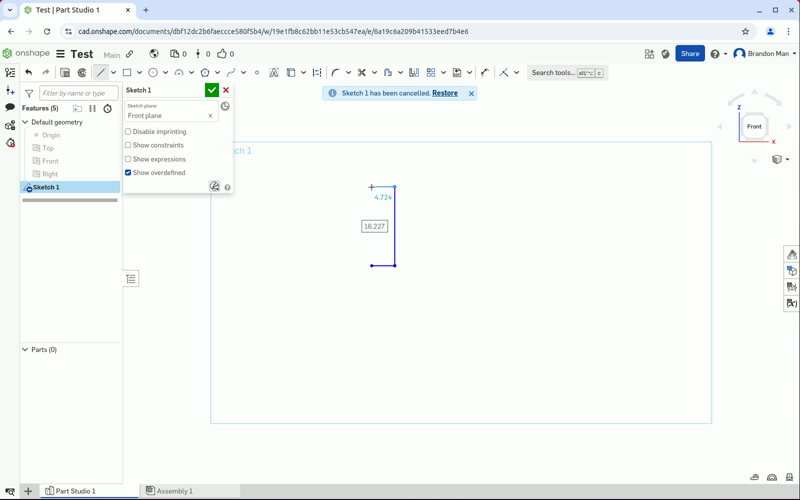
key_up(shift)
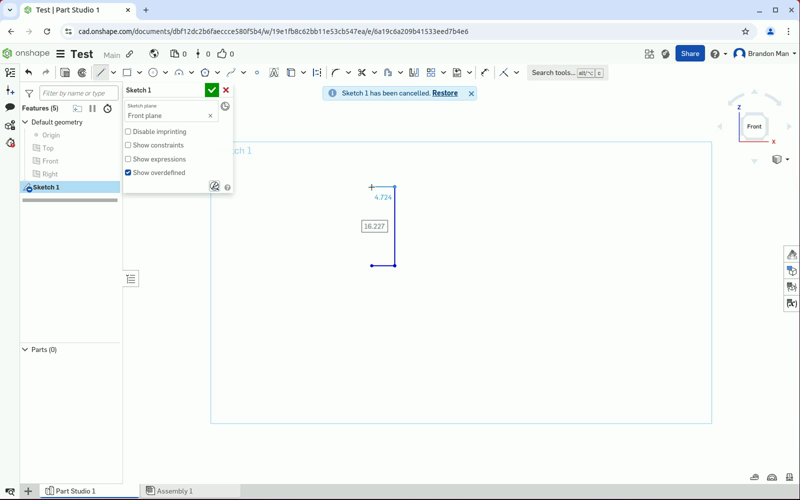
key_down(shift)
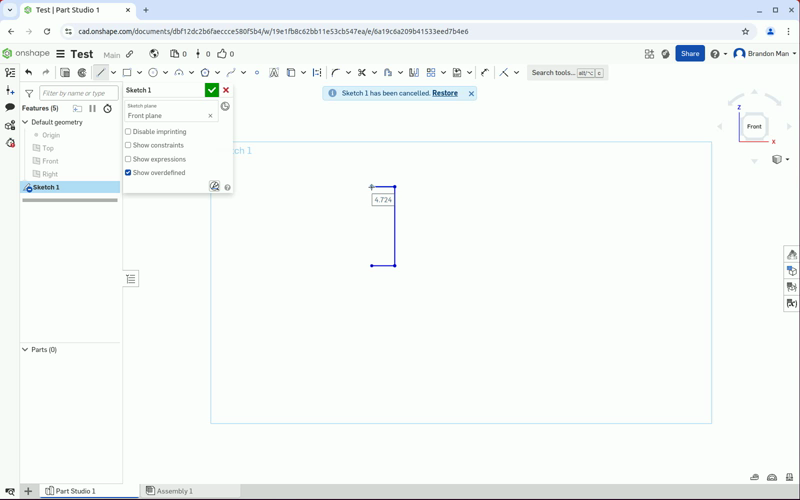
mouse_move(401, 186)
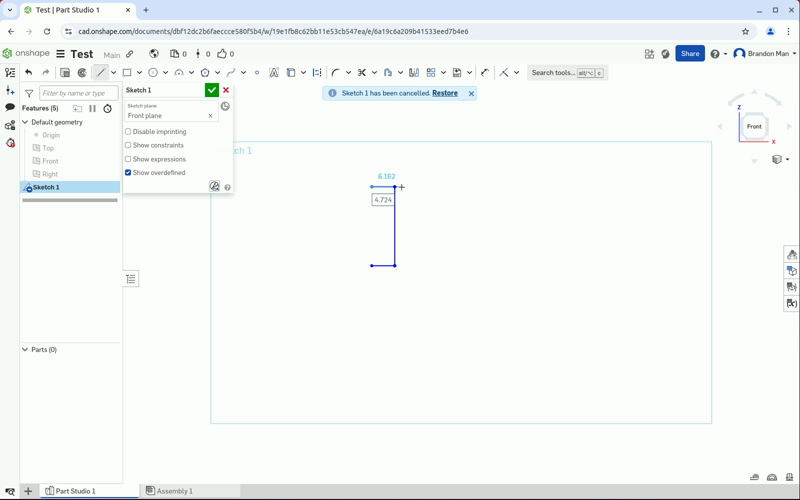
mouse_move(371, 213)
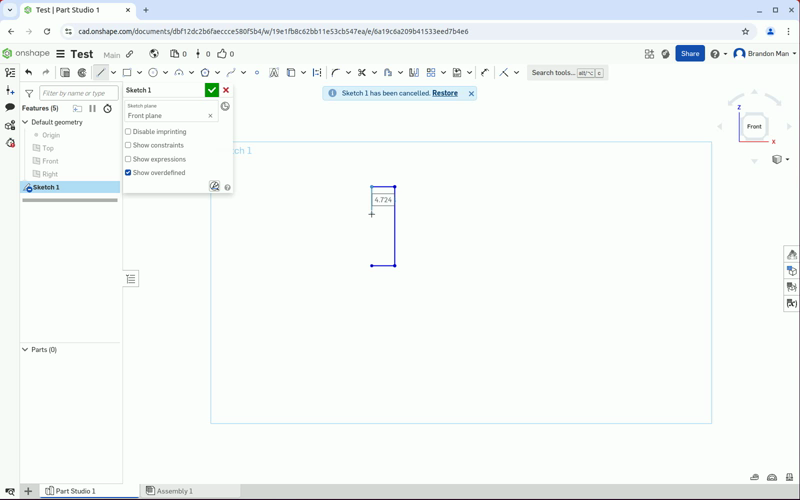
click(371, 213)
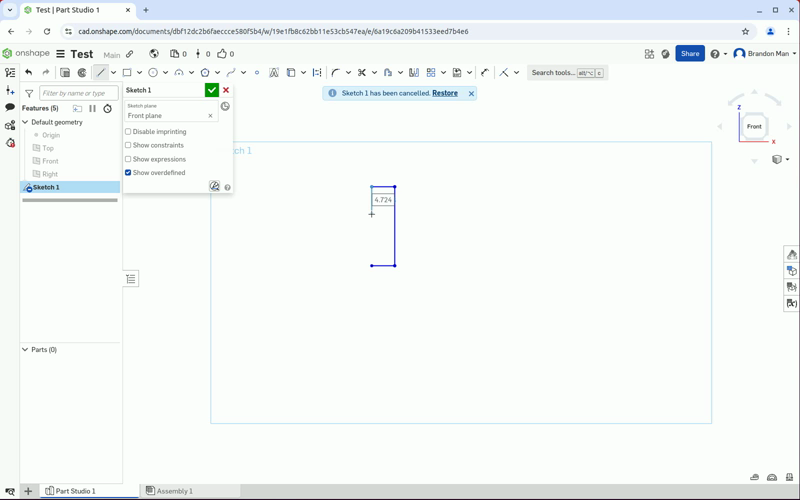
key_up(shift)
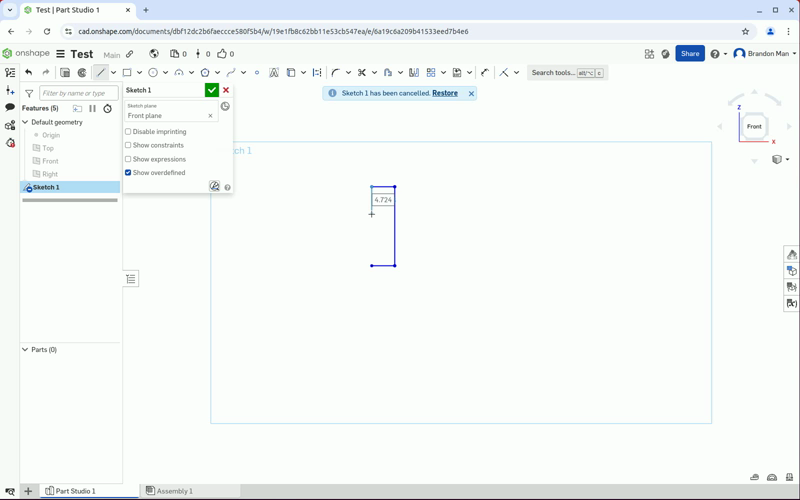
key_down(shift)
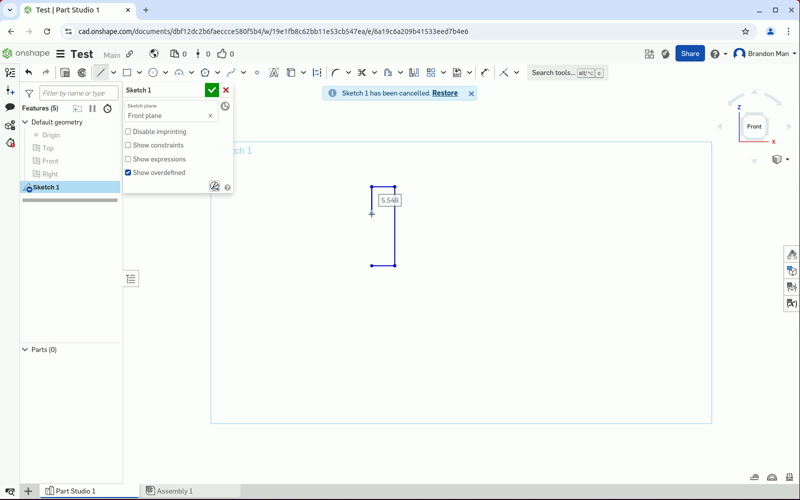
mouse_move(401, 213)
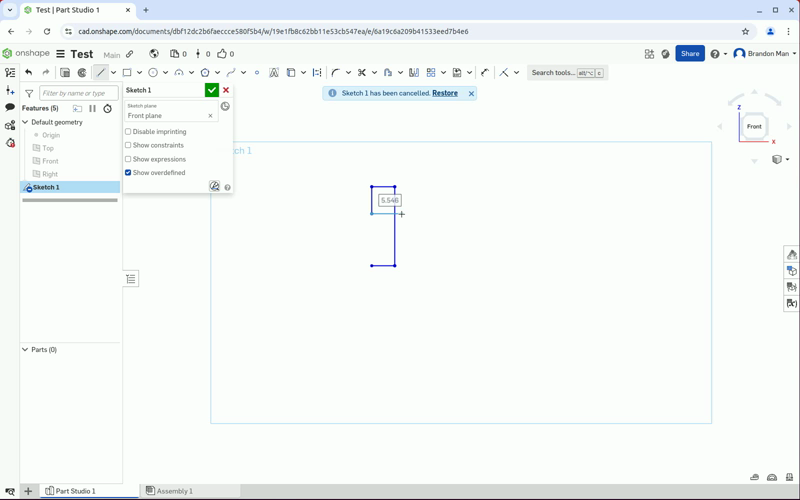
mouse_move(371, 237)
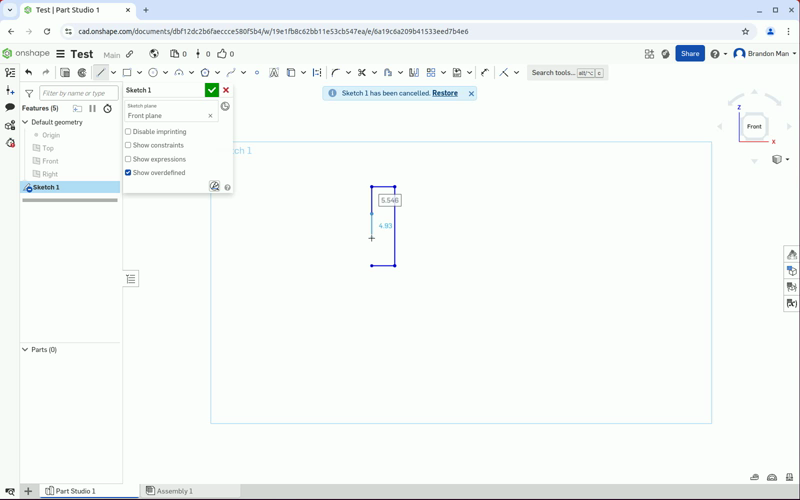
click(371, 237)
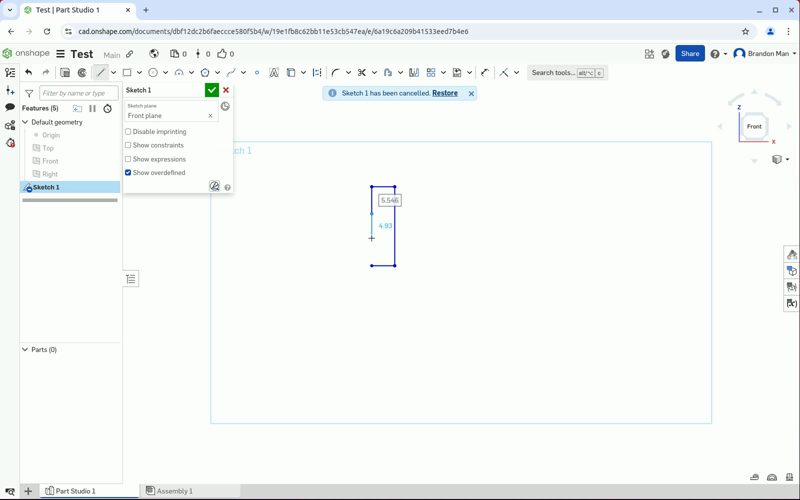
key_up(shift)
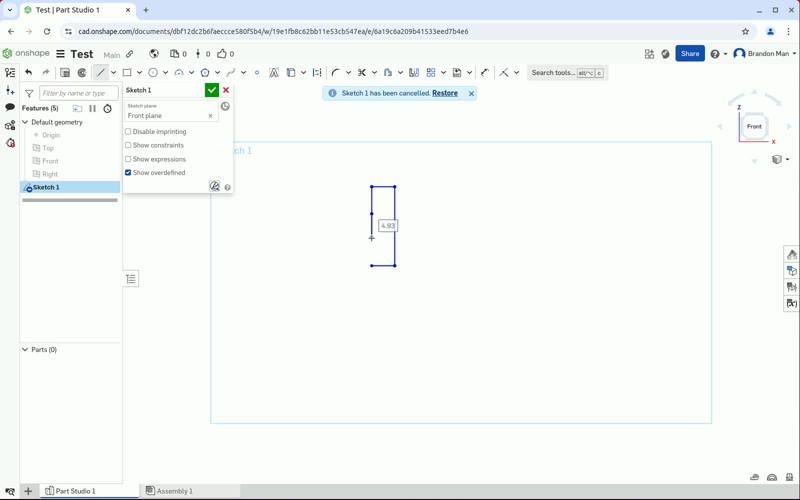
mouse_move(401, 237)
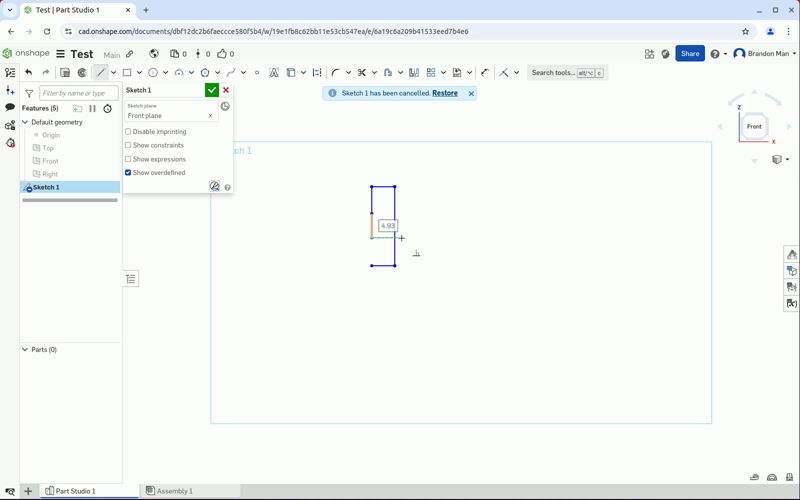
key_down(shift)
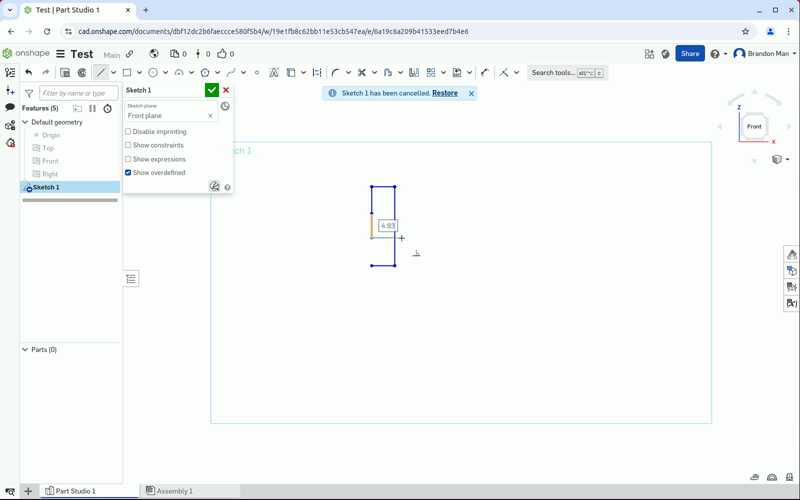
mouse_move(371, 265)
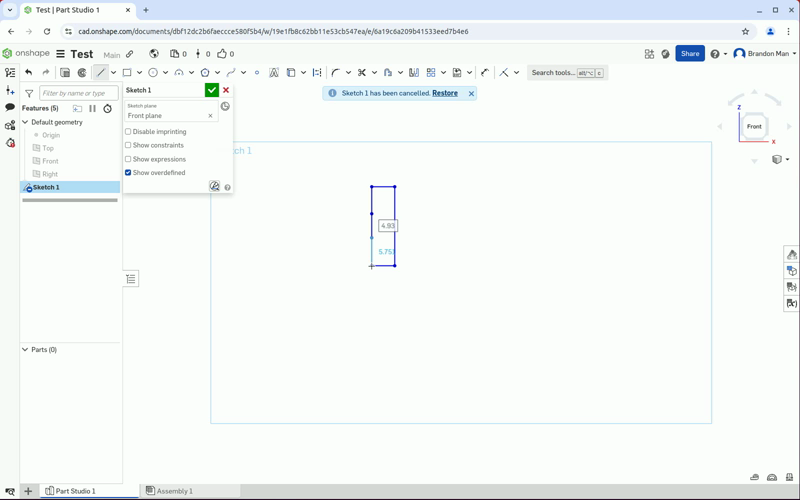
key_up(shift)
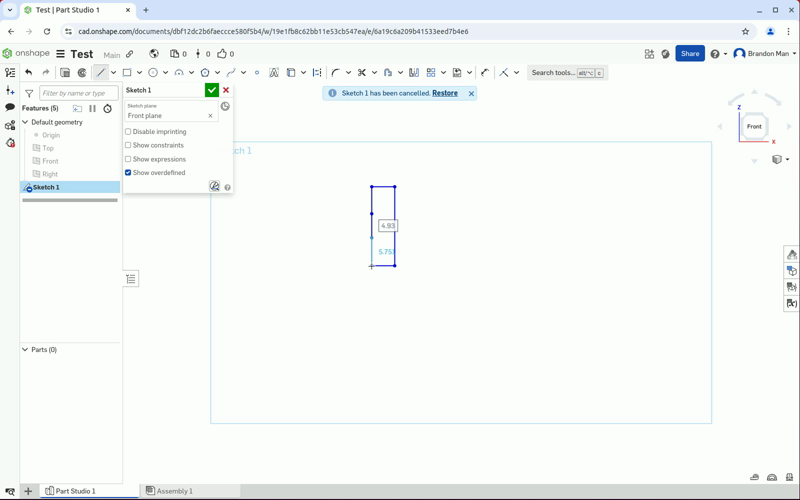
click(371, 265)
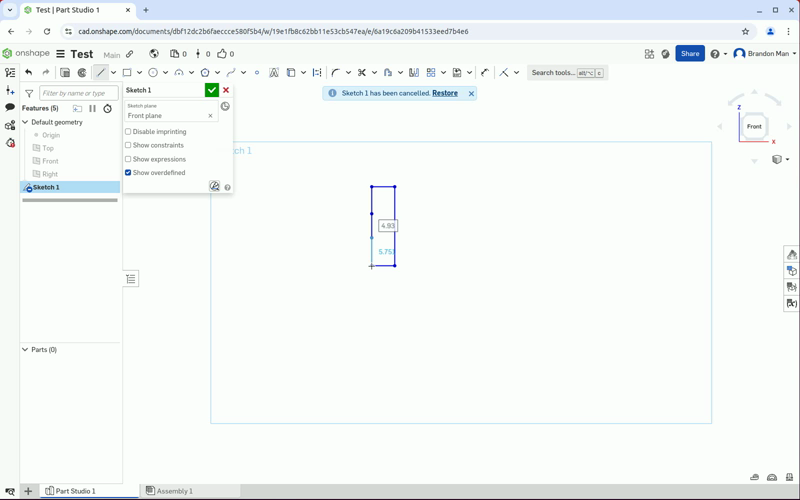
key(esc)
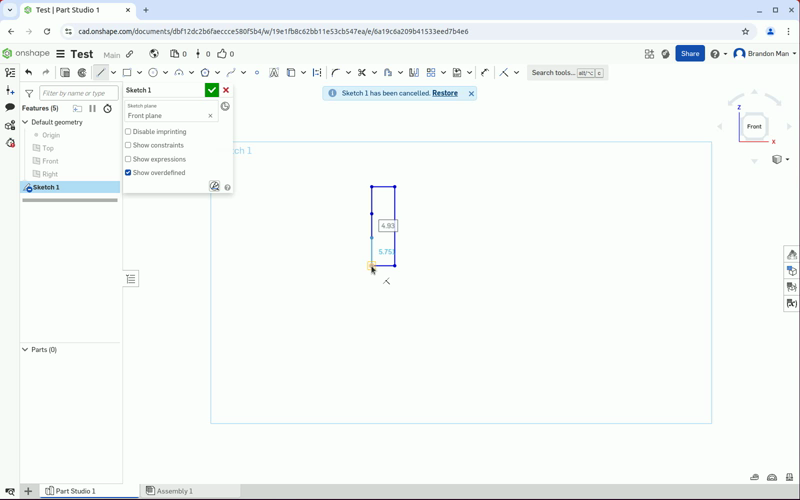
mouse_move(385, 250)
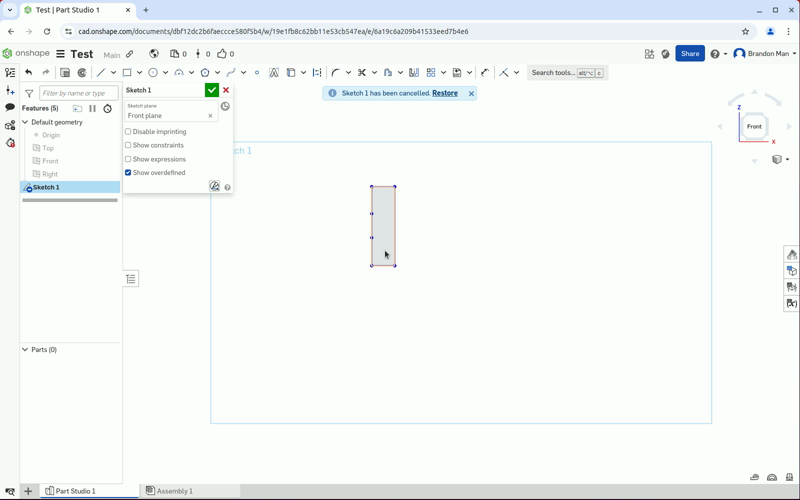
click(385, 250)
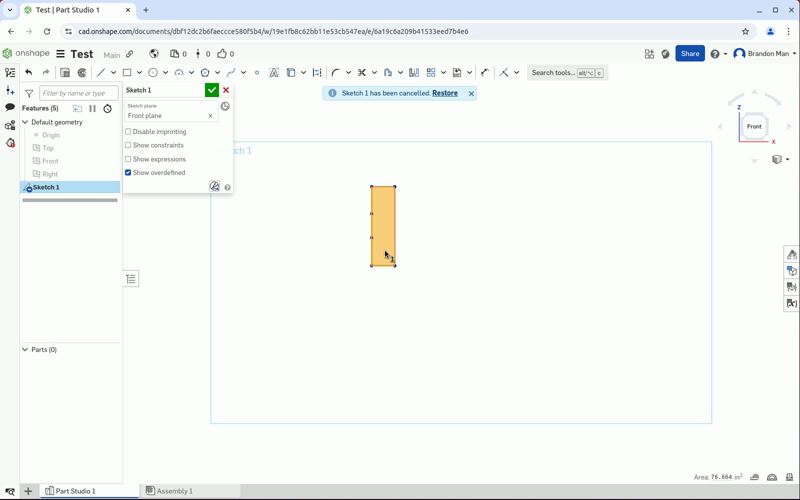
mouse_move(73, 352)
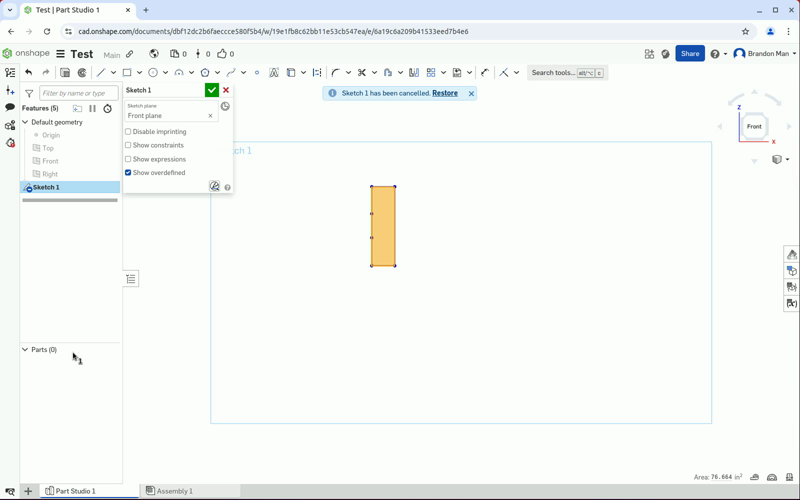
key(shift+y)
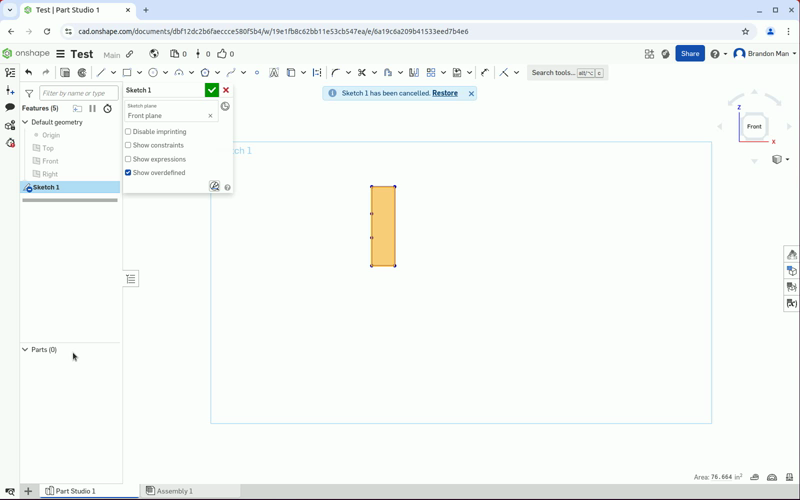
key(shift+e)
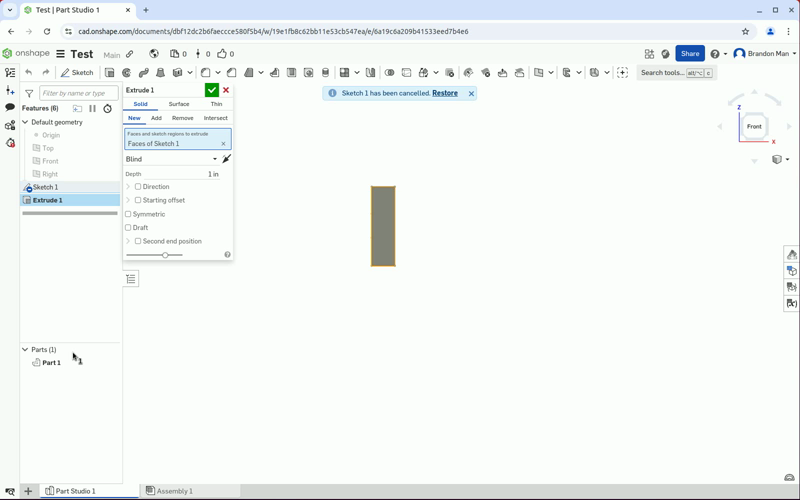
mouse_move(143, 106)
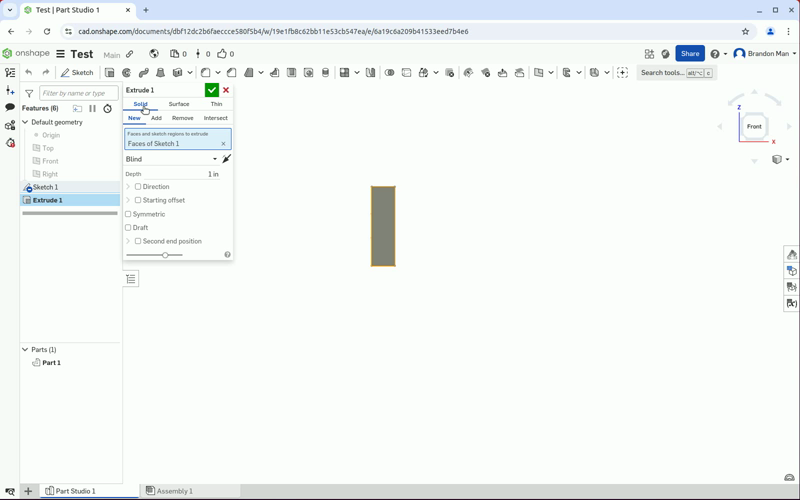
click(143, 106)
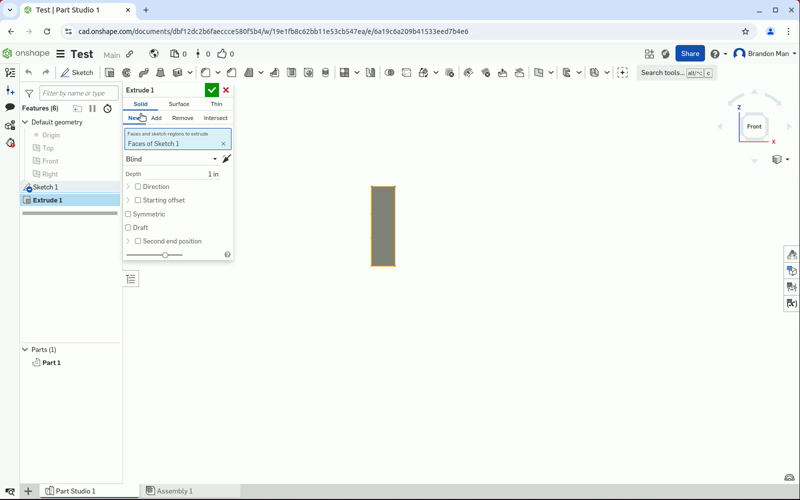
mouse_move(137, 120)
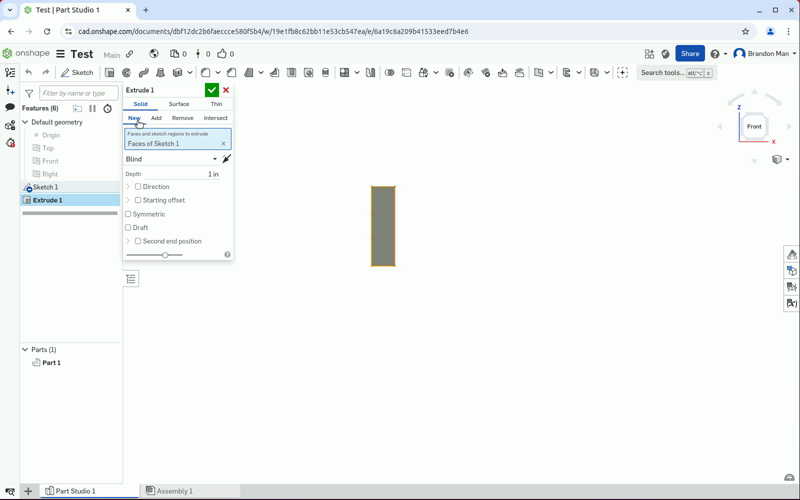
click(137, 120)
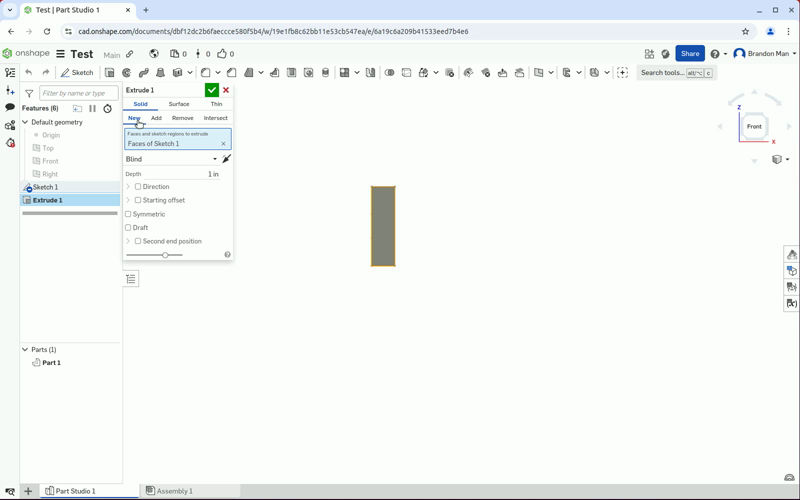
key(tab, 4)
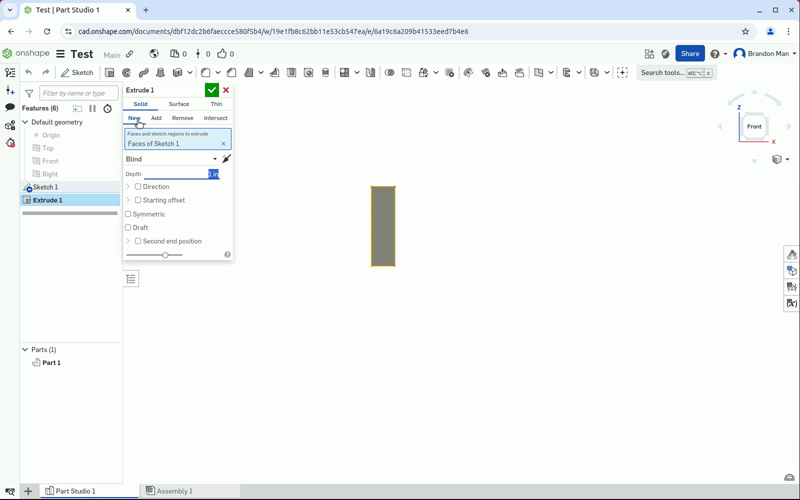
text(6.258)
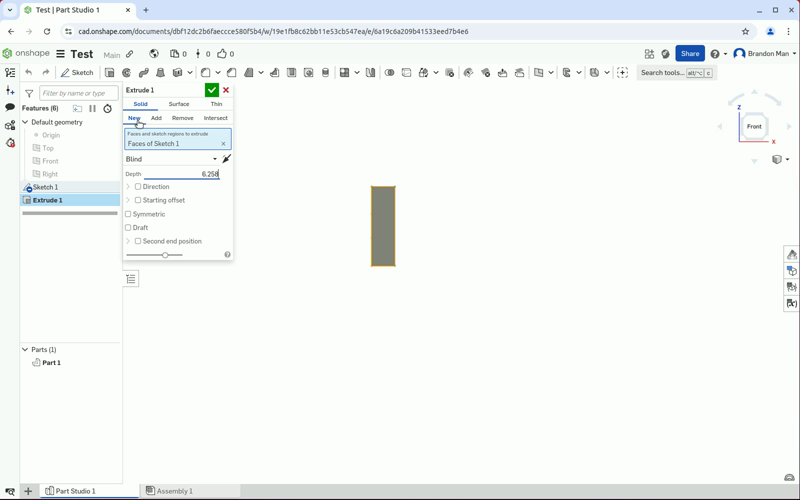
key(tab, 3)
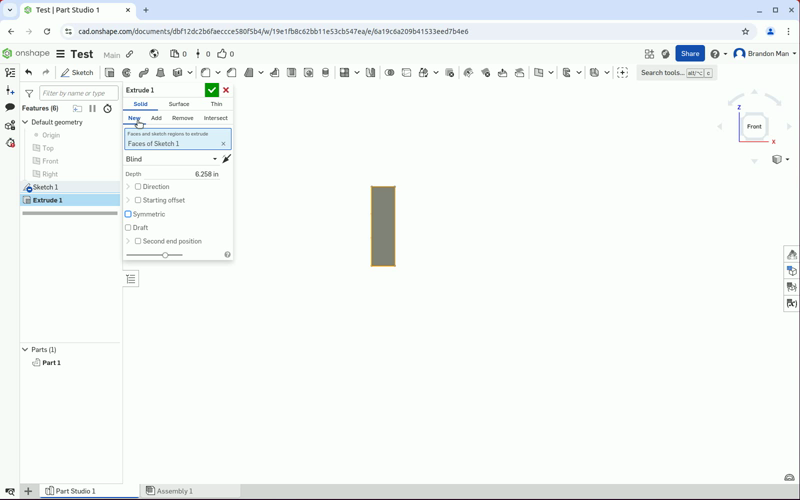
key(space)
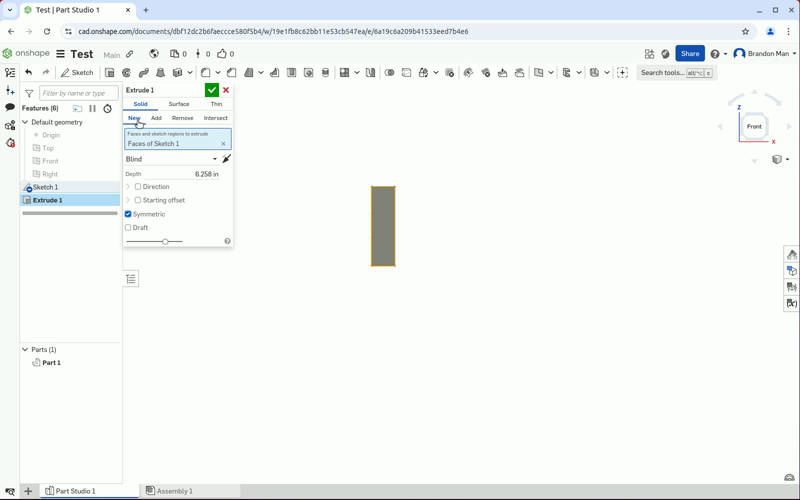
key(enter)
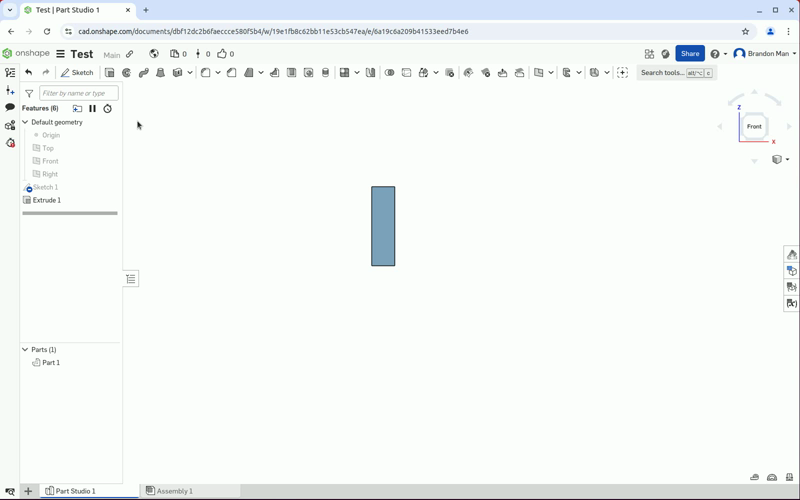
key(shift+h)
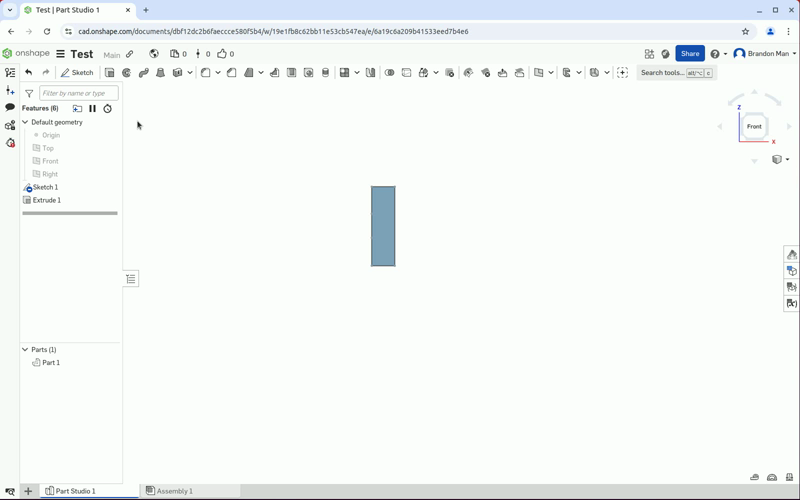
key(shift+h)
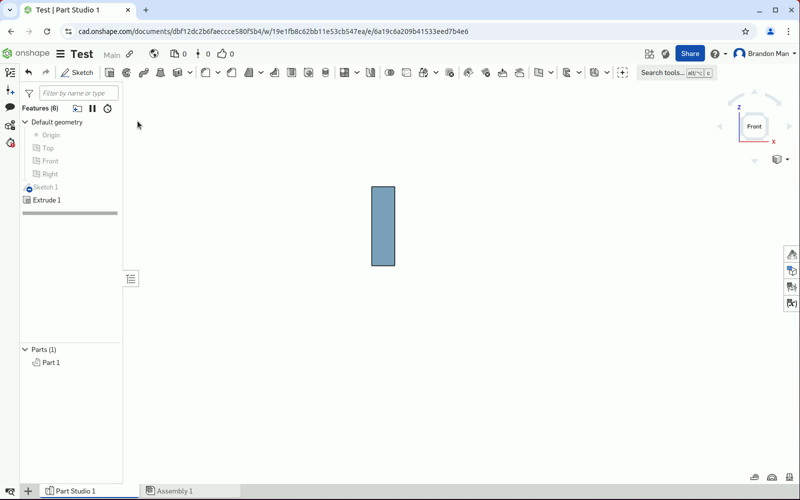
mouse_move(73, 189)
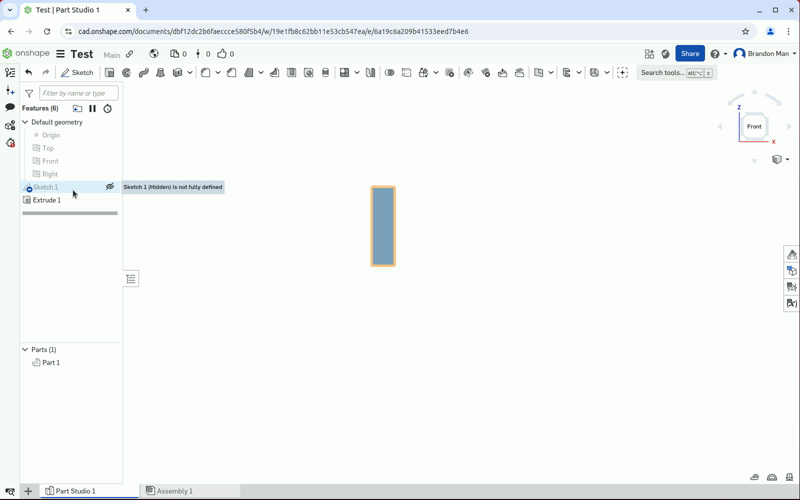
click(73, 189)
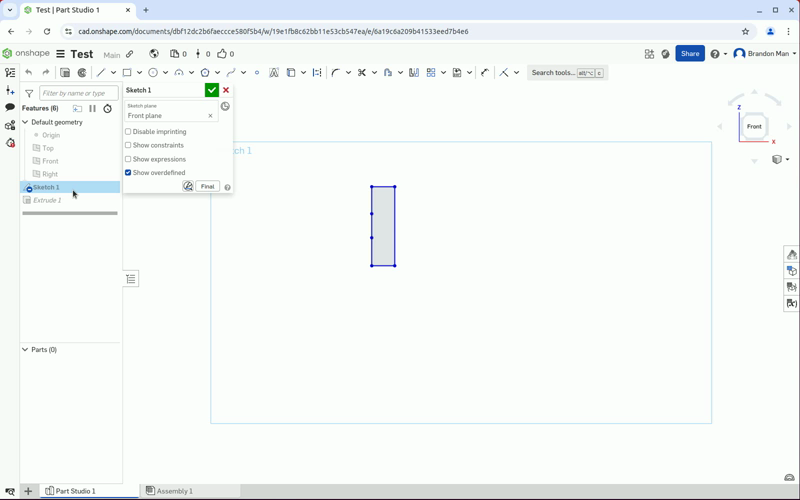
mouse_move(229, 92)
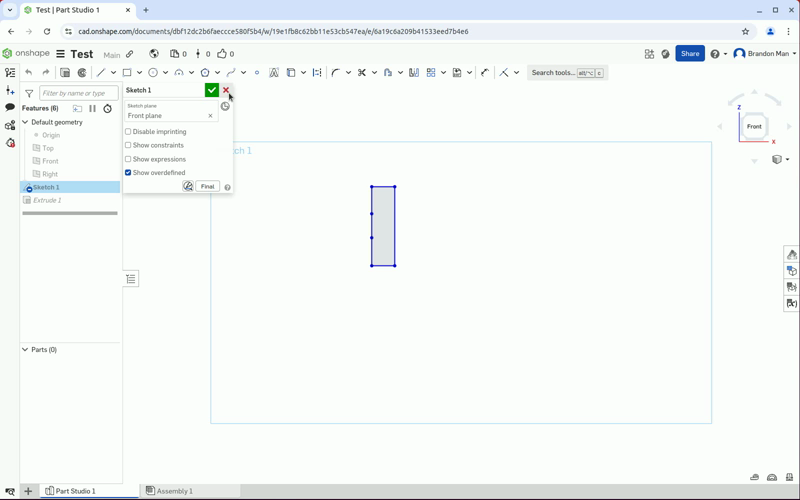
click(229, 92)
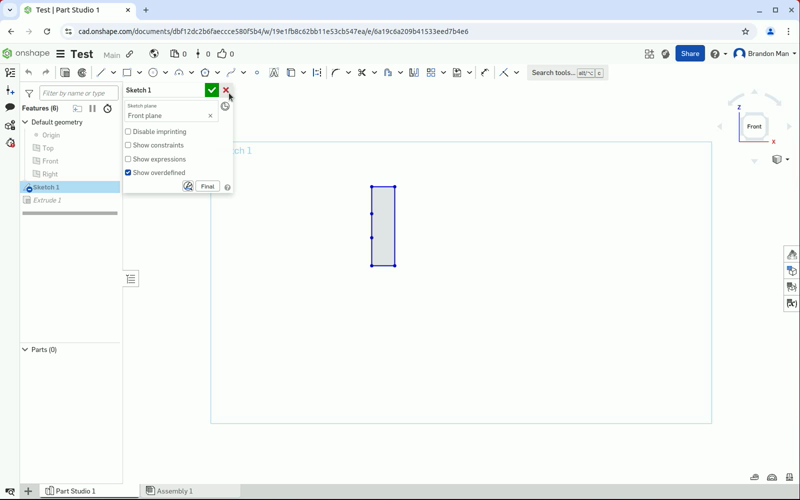
key(shift+s)
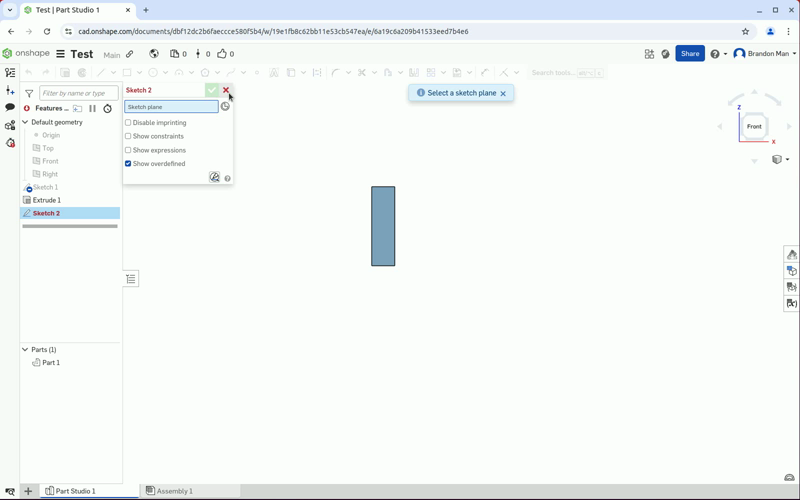
mouse_move(73, 163)
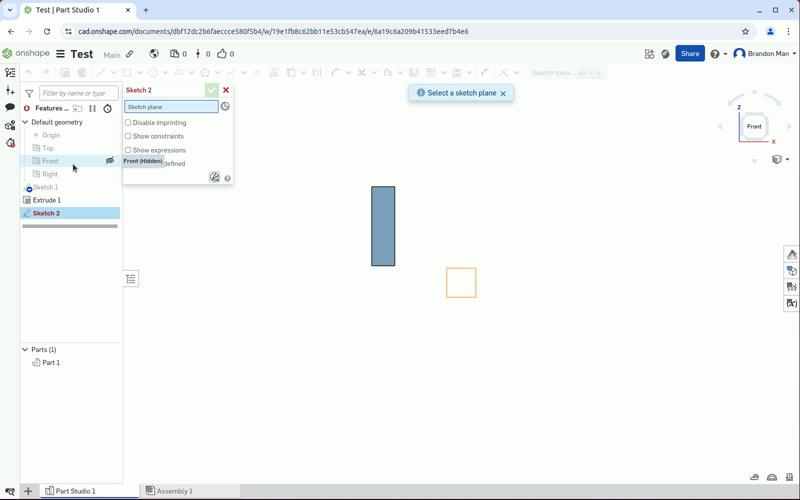
click(73, 163)
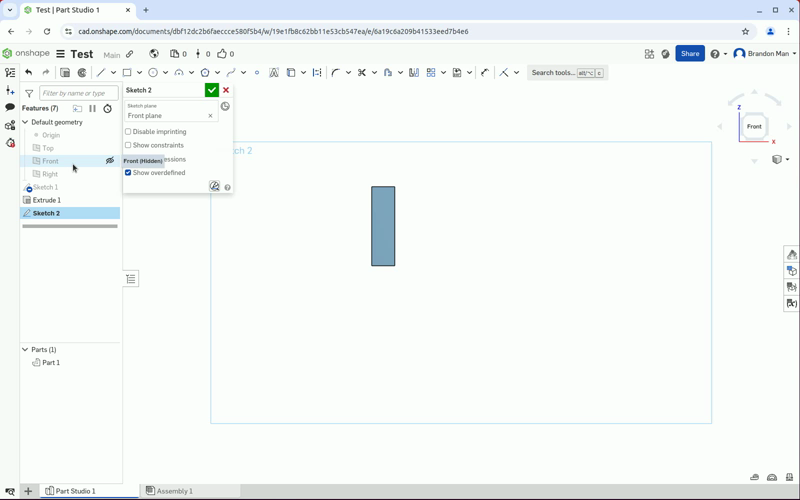
mouse_move(73, 352)
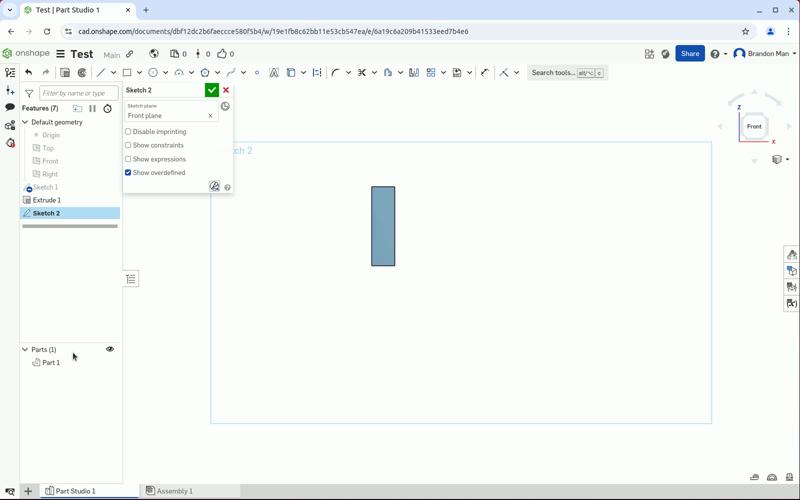
key(y)
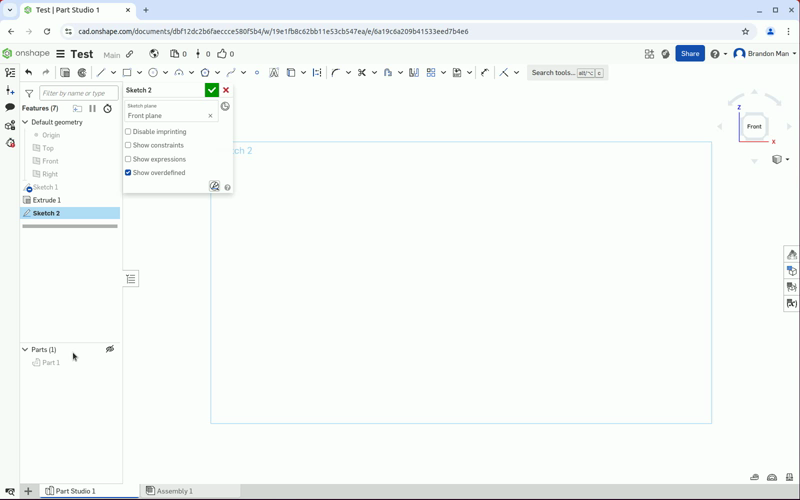
key(l)
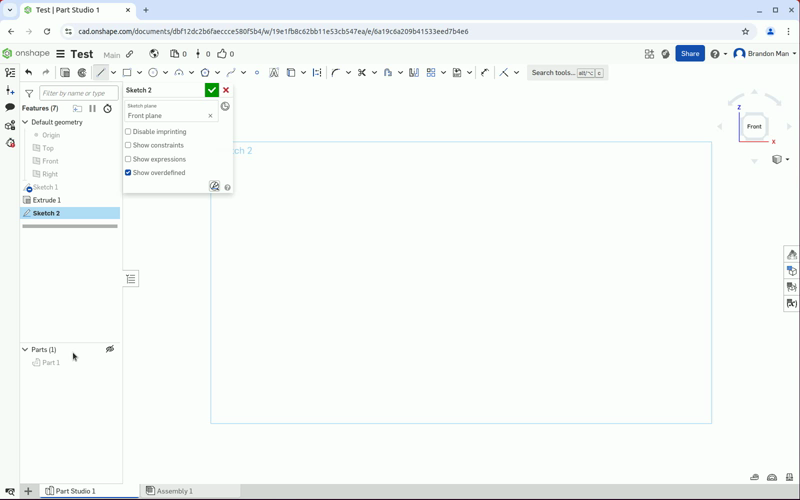
key_down(shift)
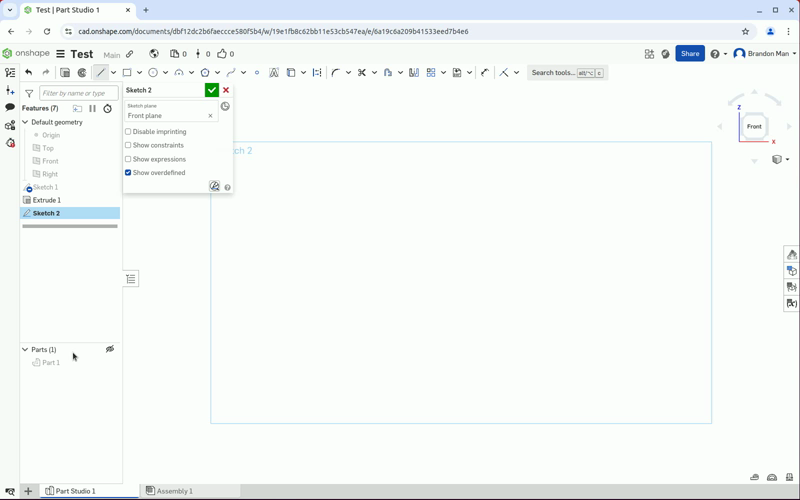
mouse_move(348, 238)
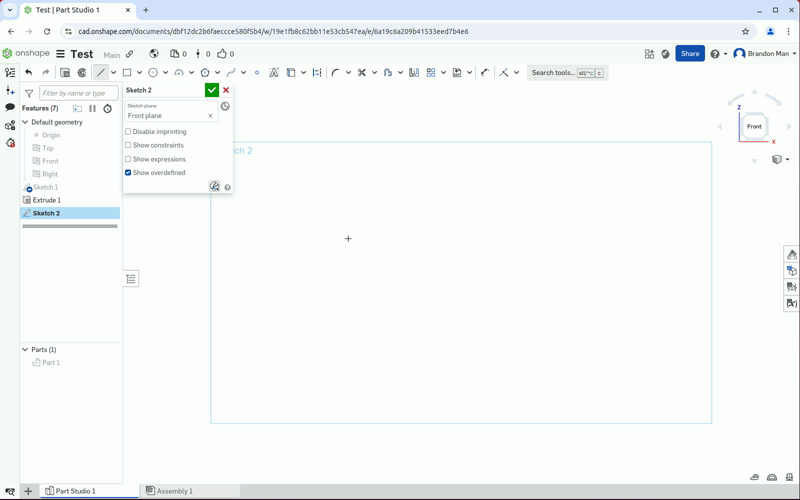
click(348, 238)
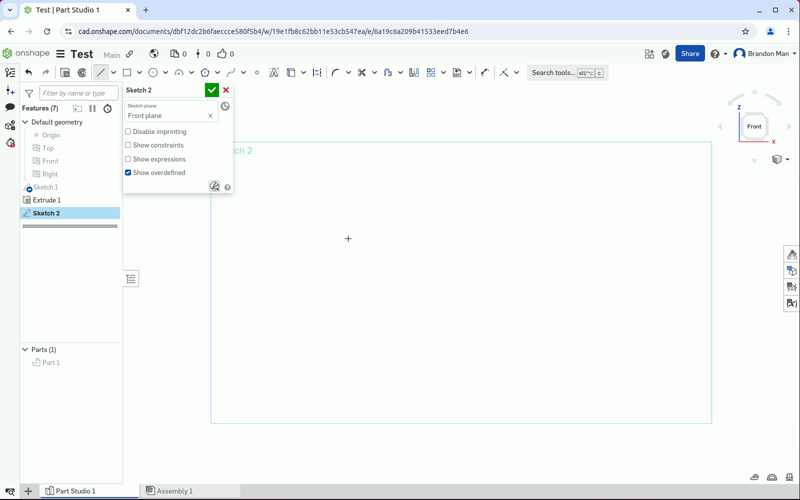
key_up(shift)
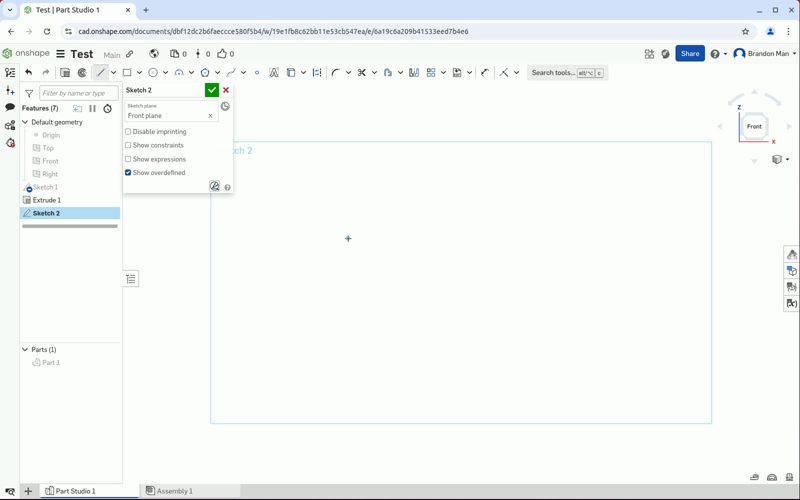
key_down(shift)
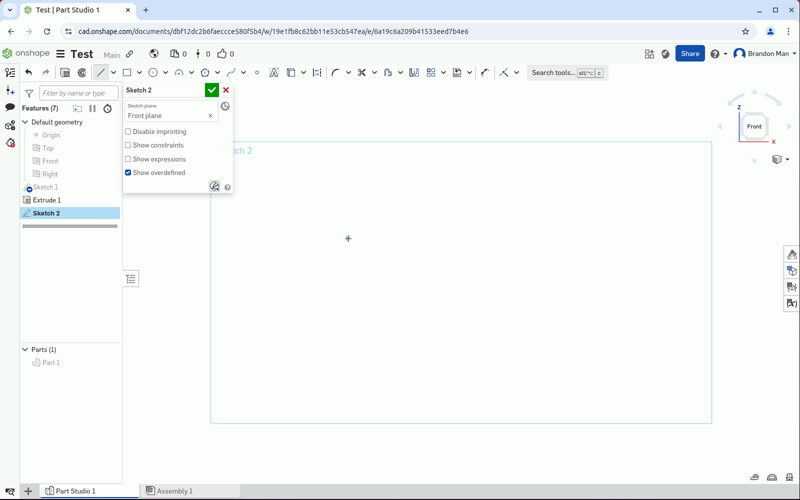
mouse_move(378, 238)
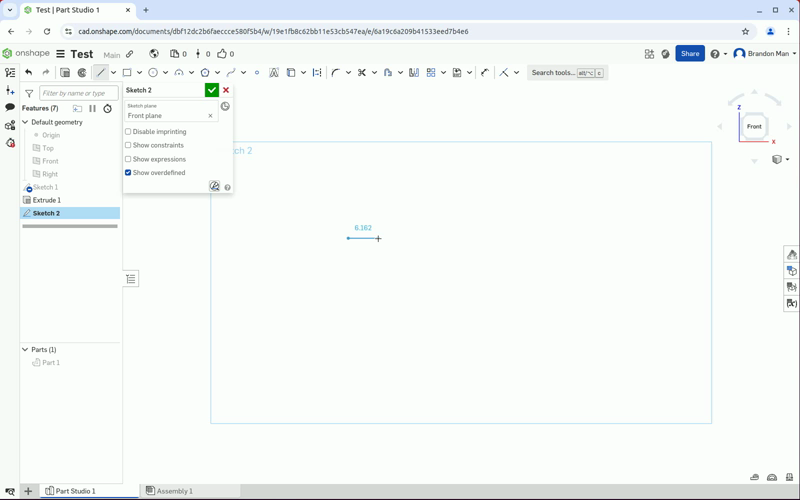
mouse_move(372, 238)
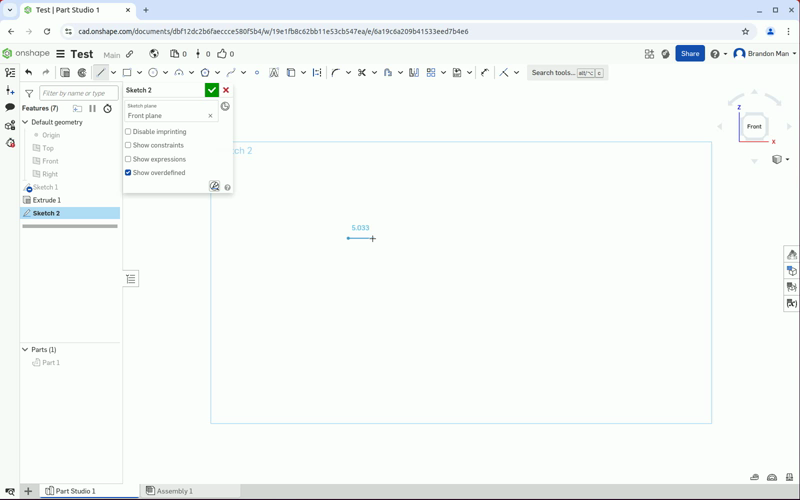
click(372, 238)
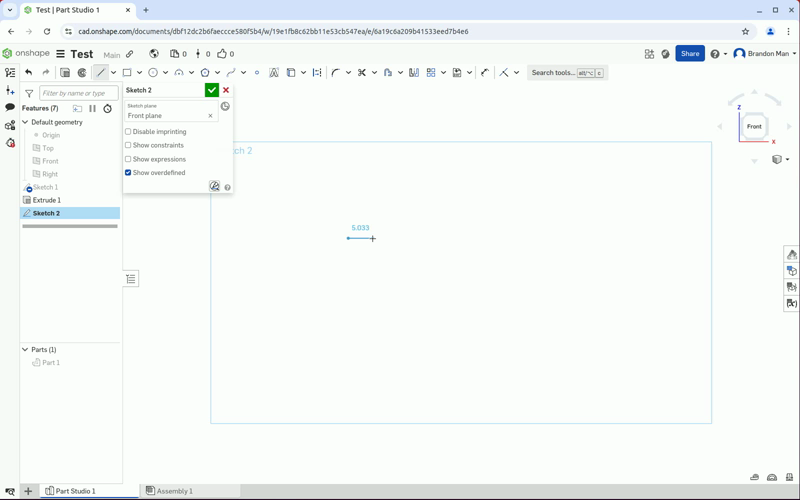
key_up(shift)
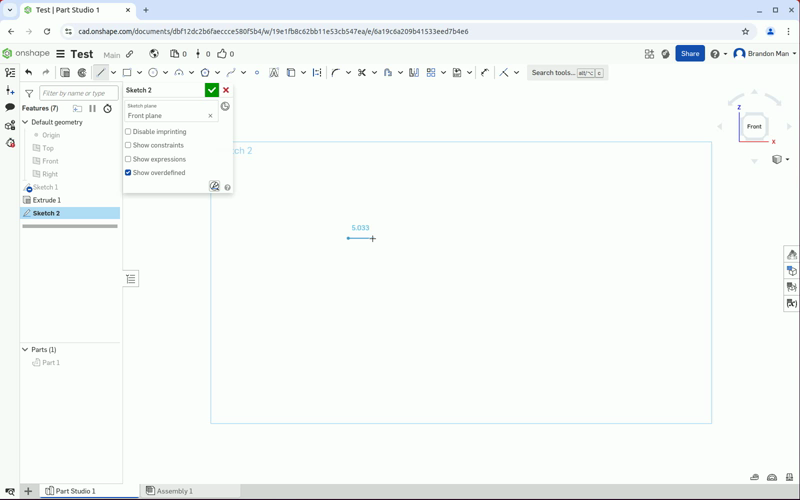
key_down(shift)
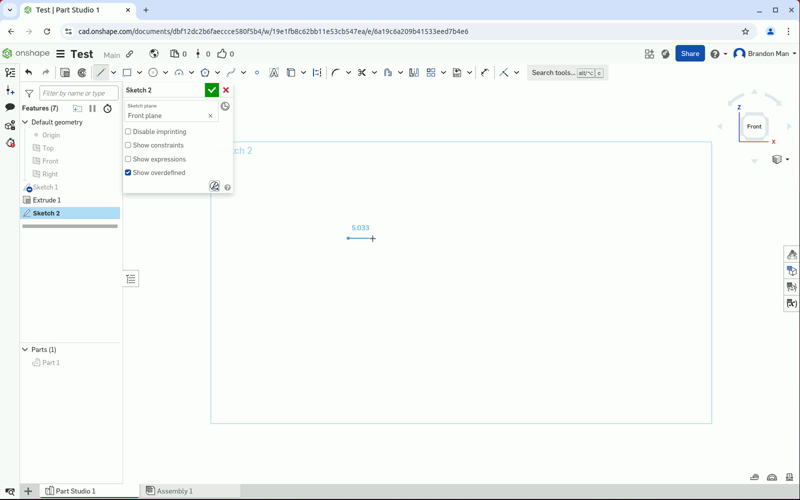
mouse_move(402, 238)
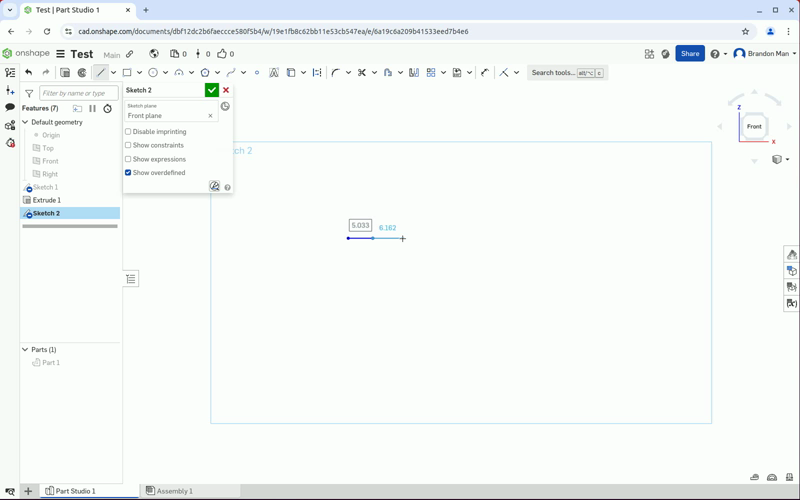
mouse_move(372, 213)
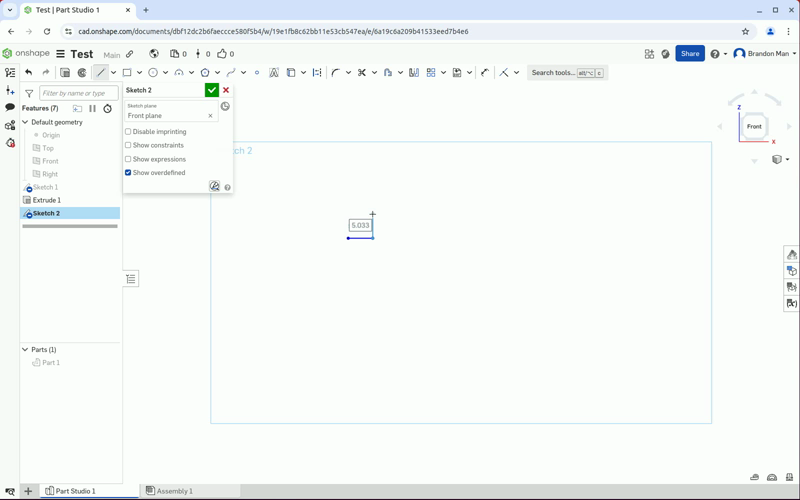
click(372, 213)
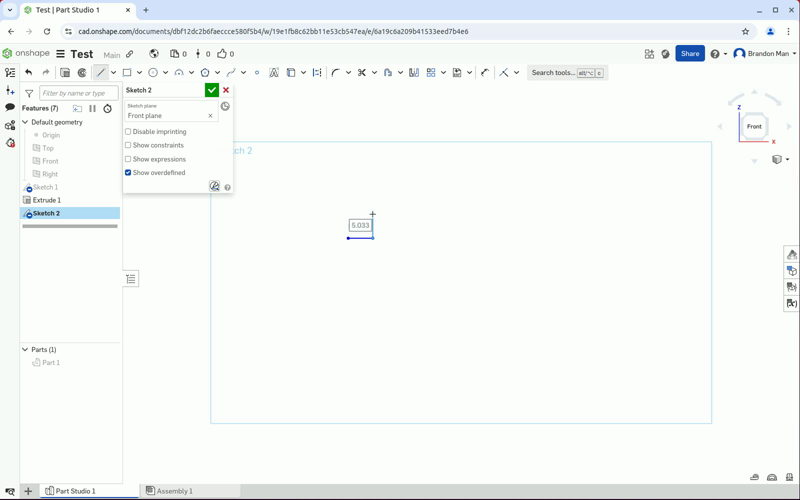
key_up(shift)
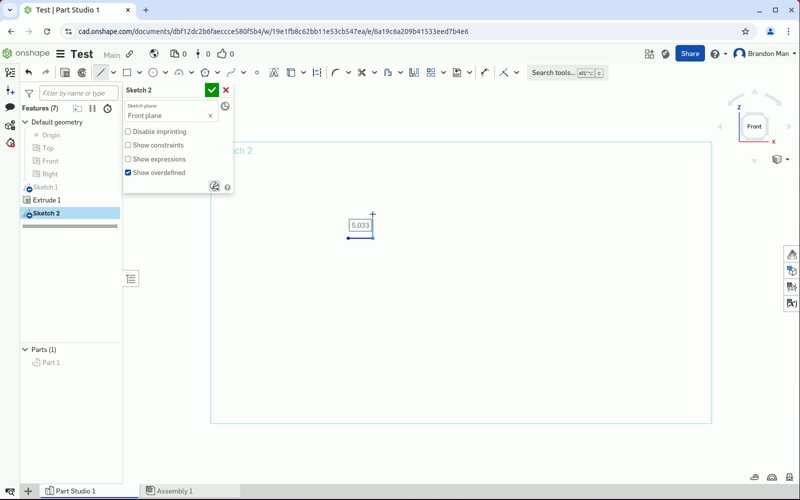
key_down(shift)
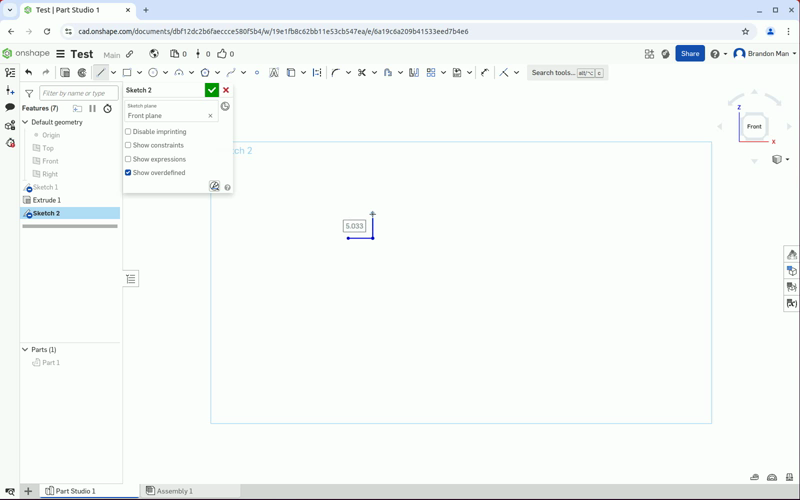
mouse_move(402, 213)
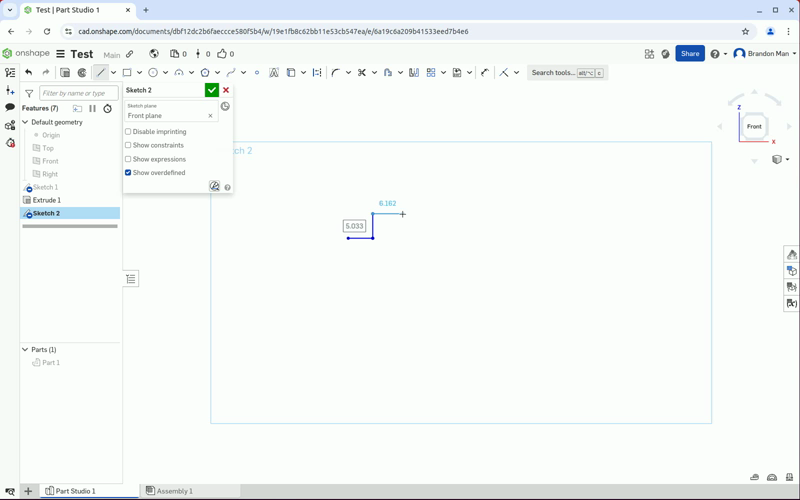
mouse_move(348, 213)
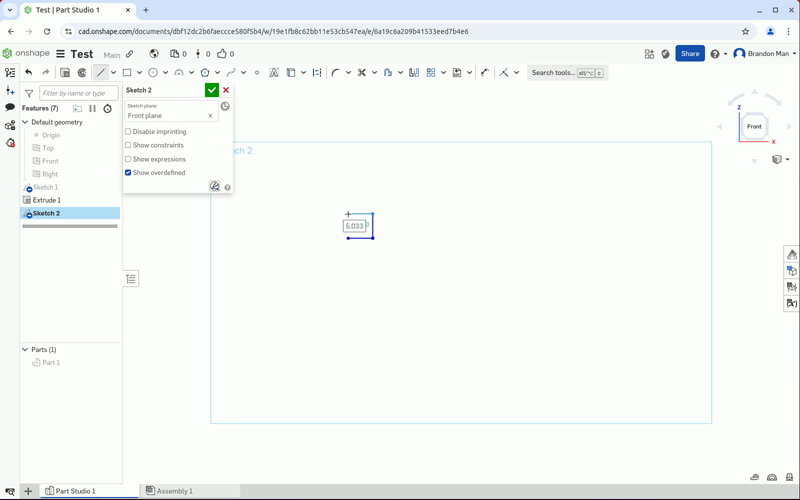
click(348, 213)
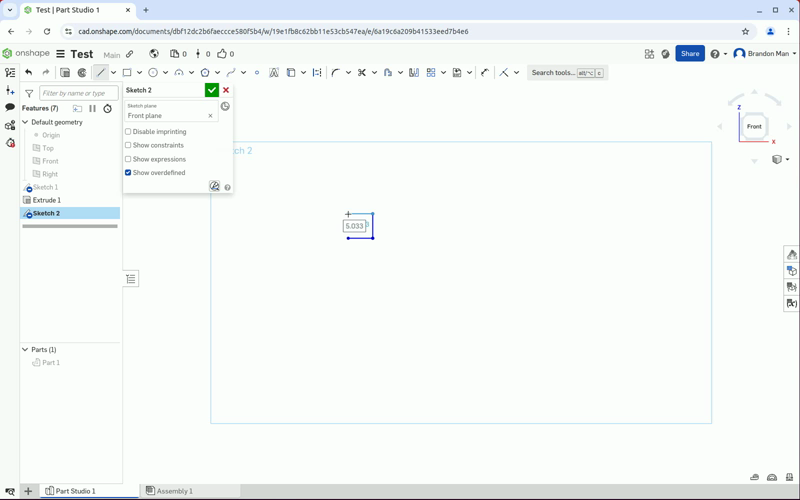
key_up(shift)
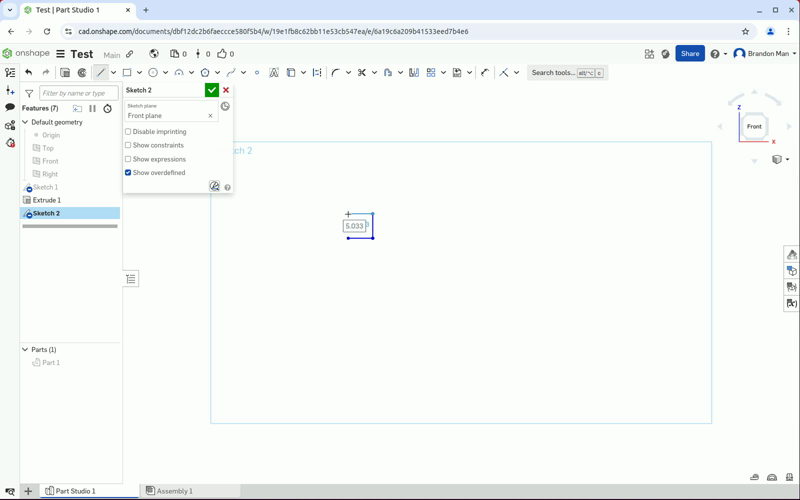
mouse_move(378, 213)
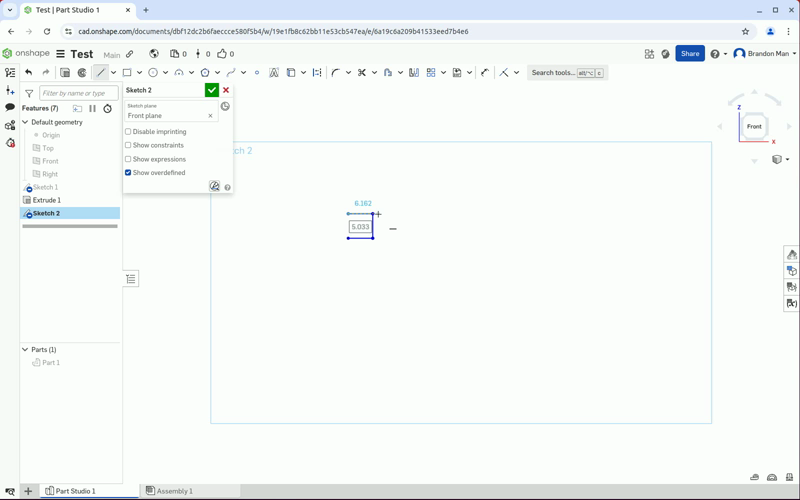
key_down(shift)
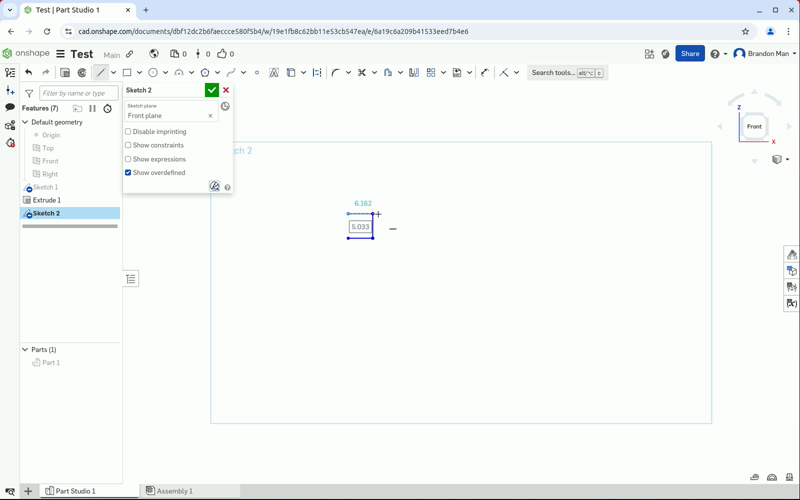
mouse_move(348, 238)
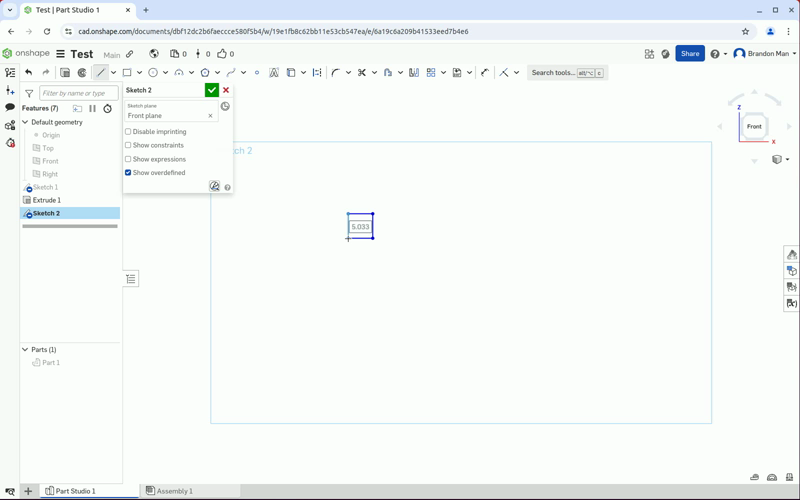
key_up(shift)
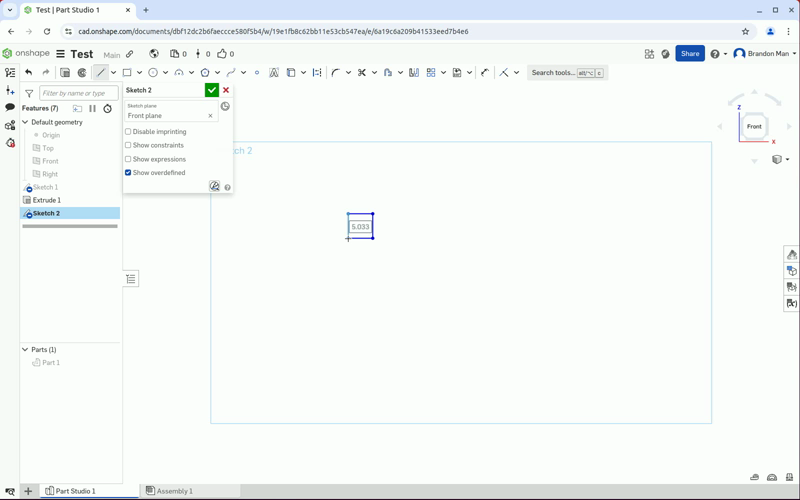
click(348, 238)
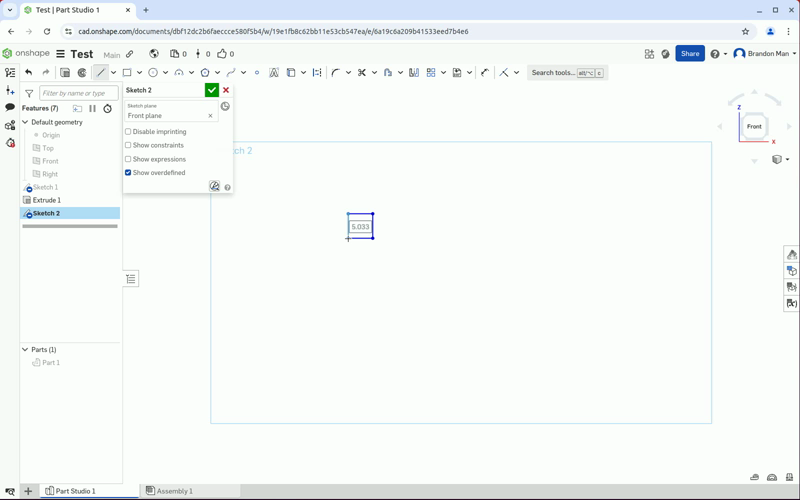
key(esc)
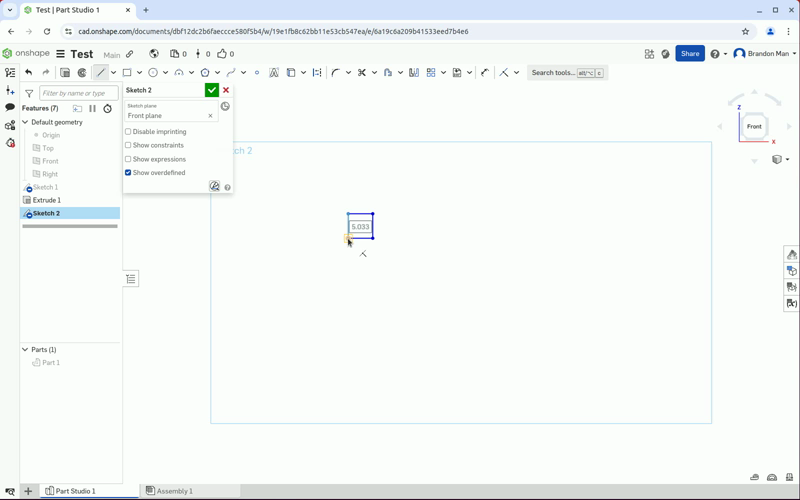
mouse_move(356, 221)
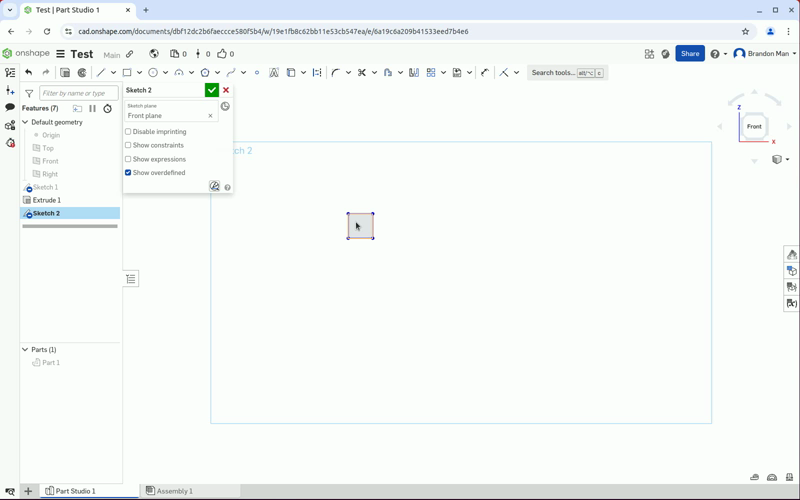
scroll(6)
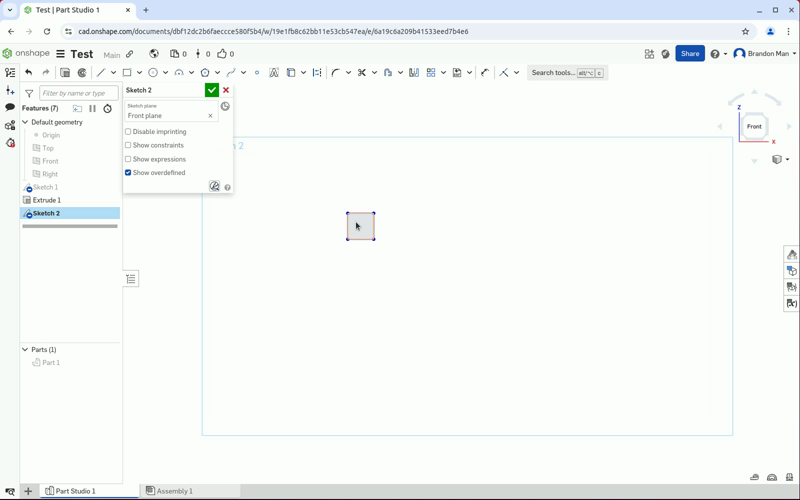
scroll(6)
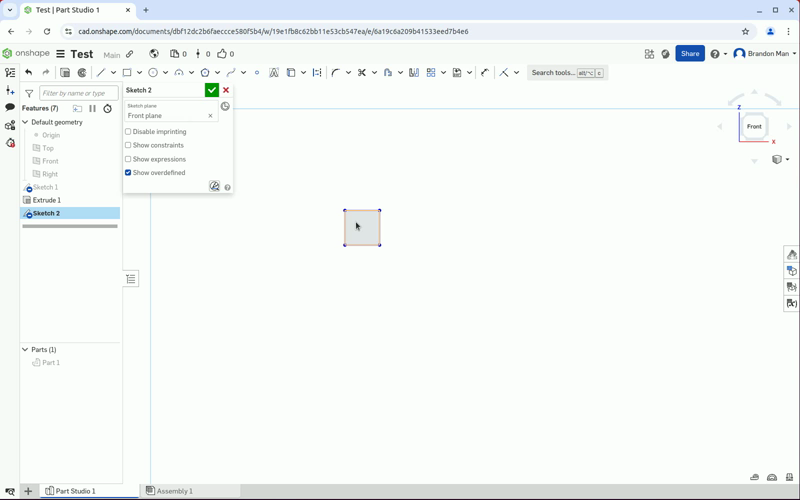
scroll(6)
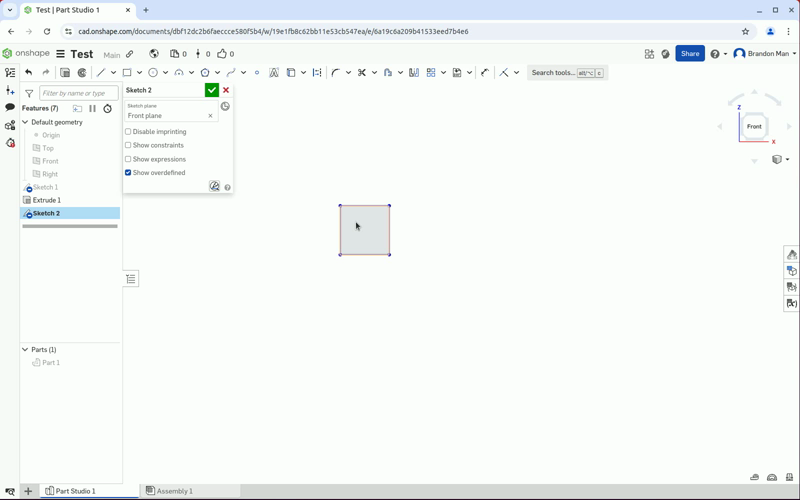
scroll(6)
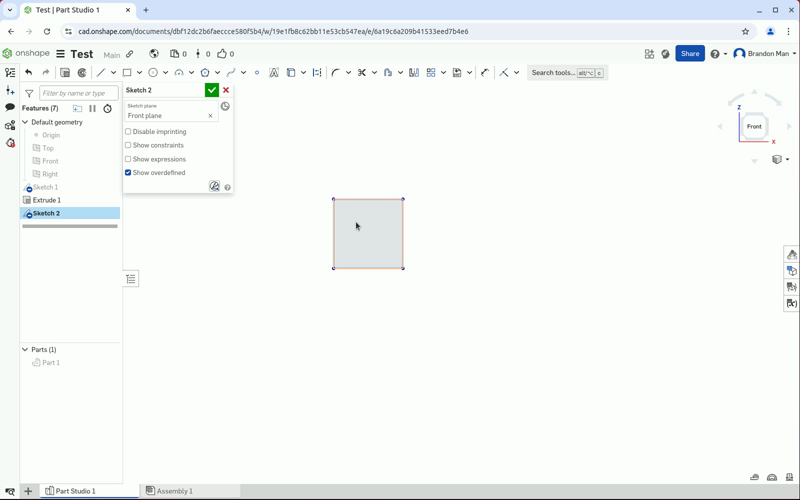
scroll(6)
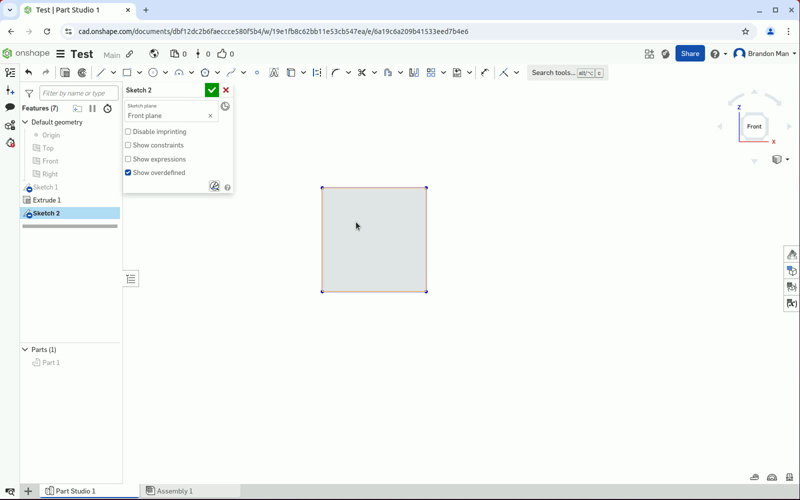
scroll(6)
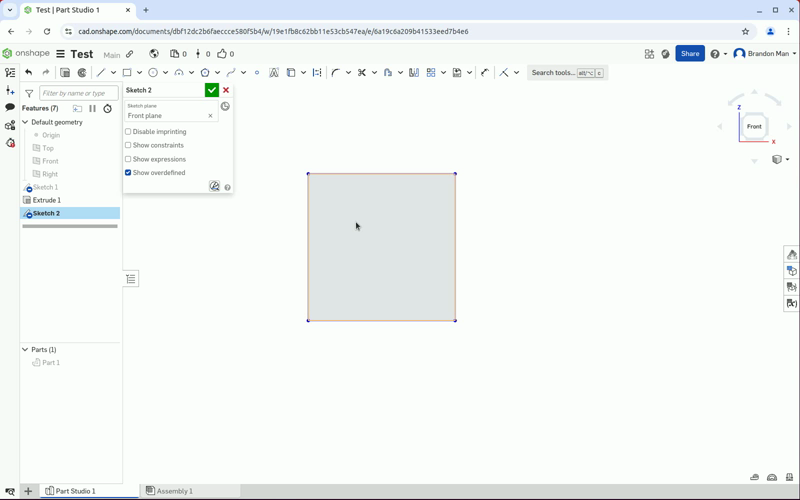
scroll(6)
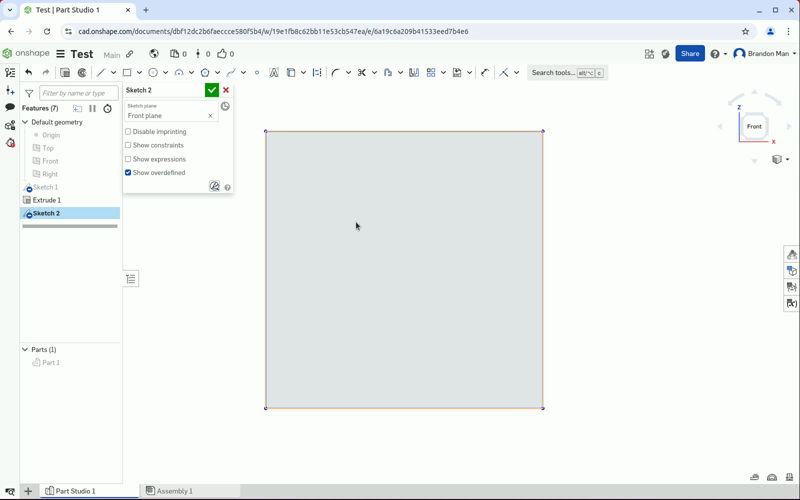
click(356, 221)
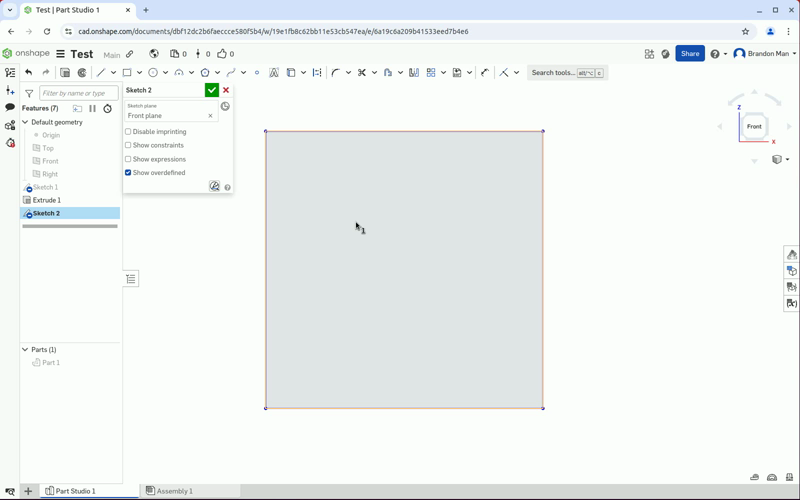
scroll(-6)
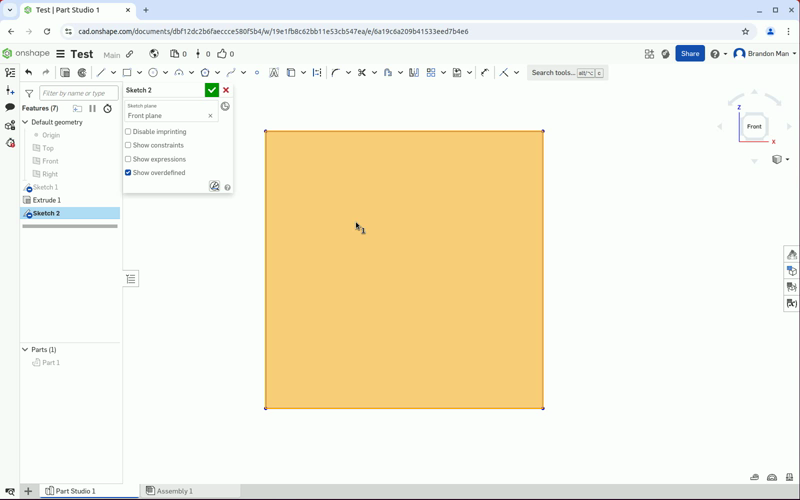
scroll(-6)
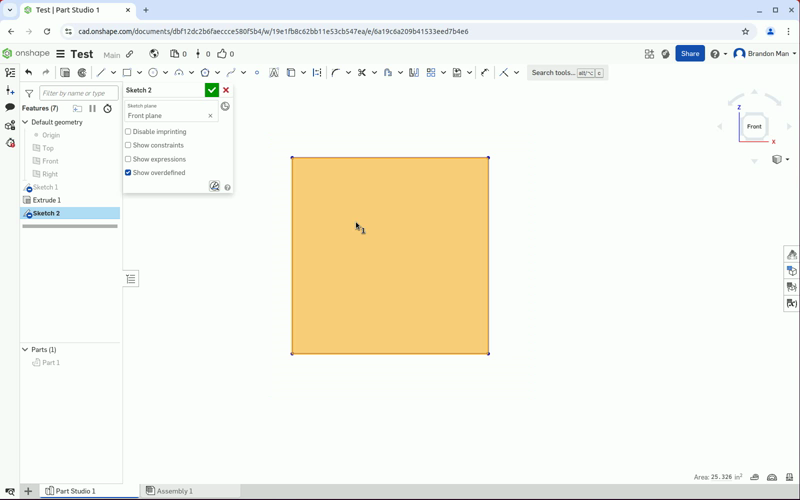
scroll(-6)
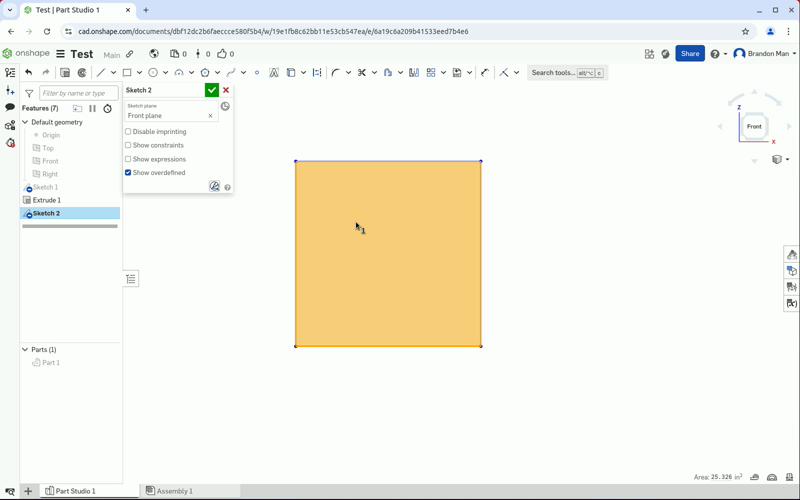
scroll(-6)
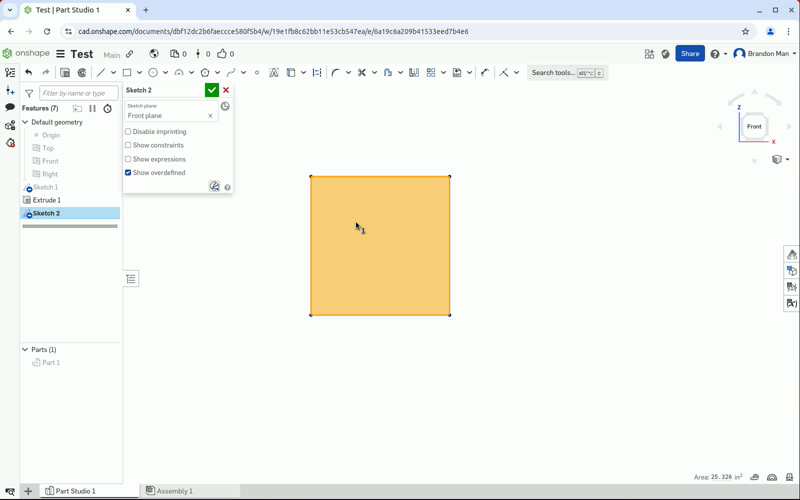
scroll(-6)
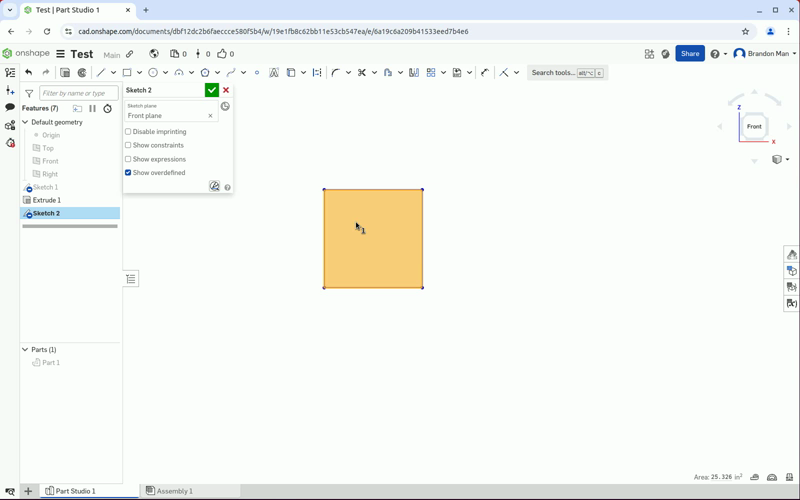
scroll(-6)
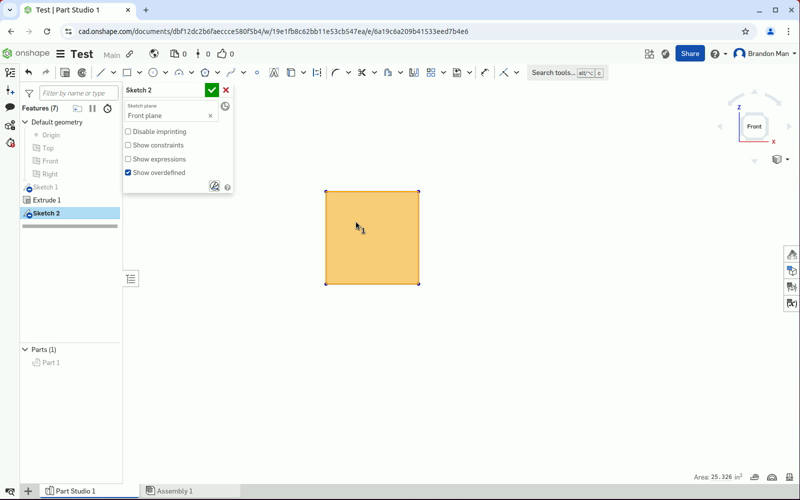
scroll(-6)
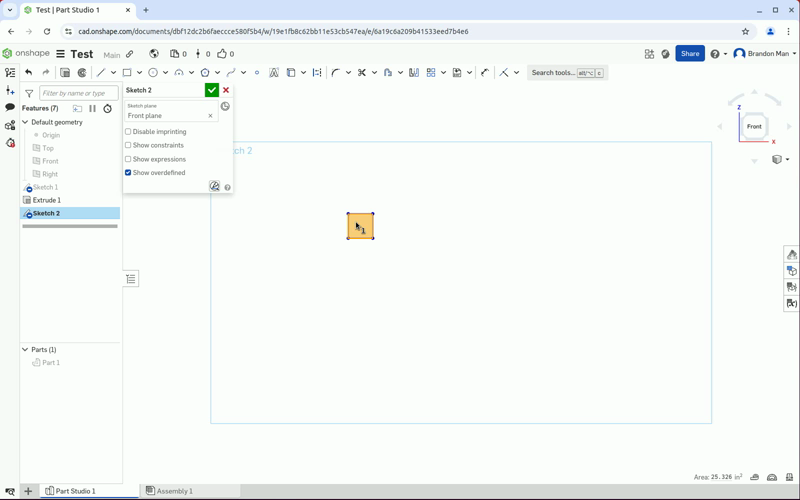
mouse_move(73, 352)
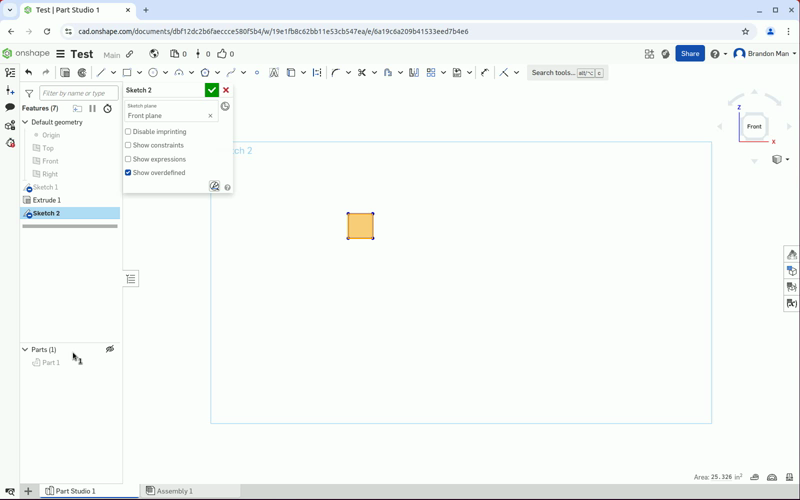
key(shift+y)
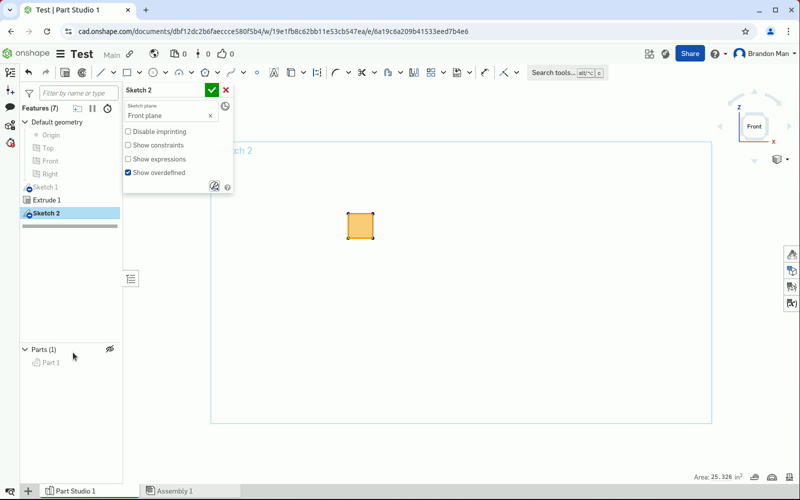
key(shift+e)
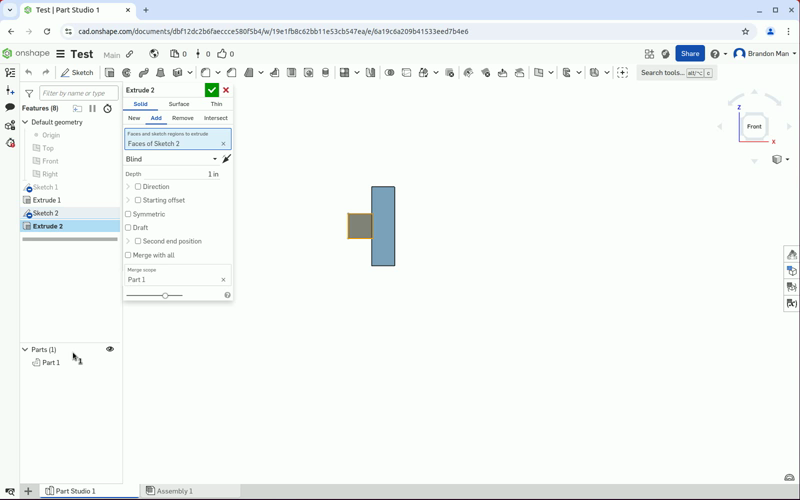
mouse_move(143, 106)
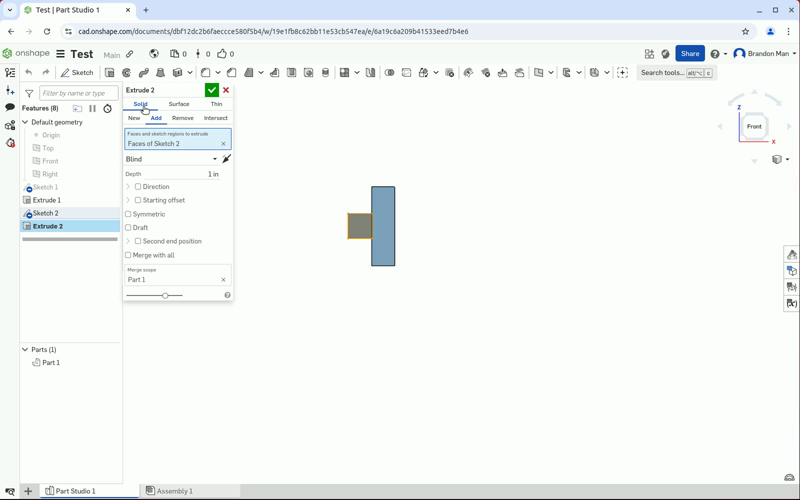
click(143, 106)
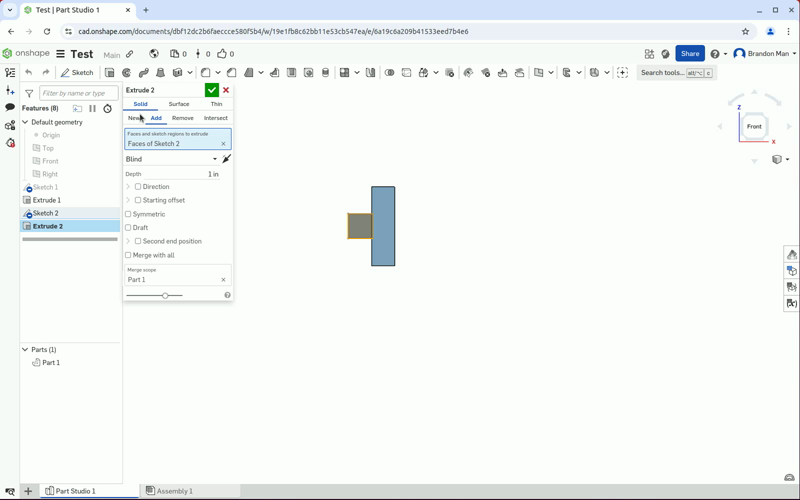
mouse_move(137, 120)
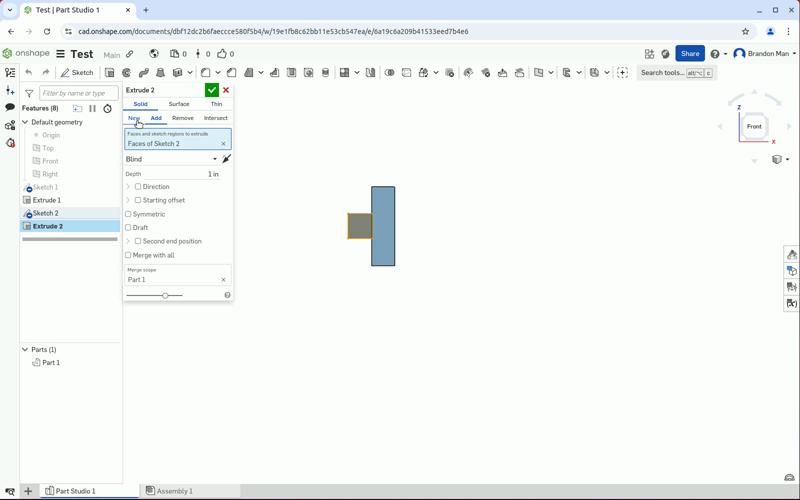
click(137, 120)
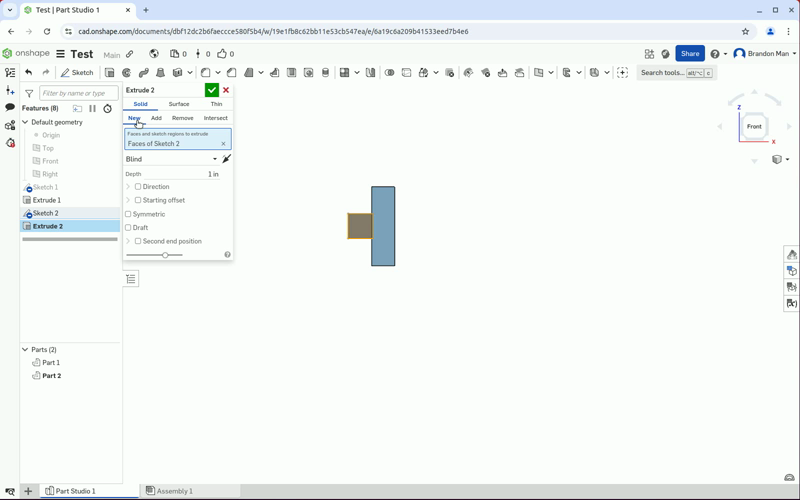
key(tab, 4)
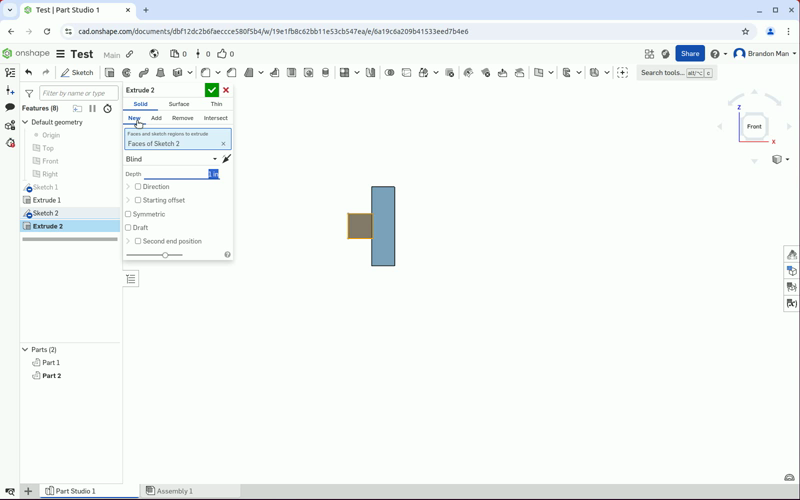
text(6.258)
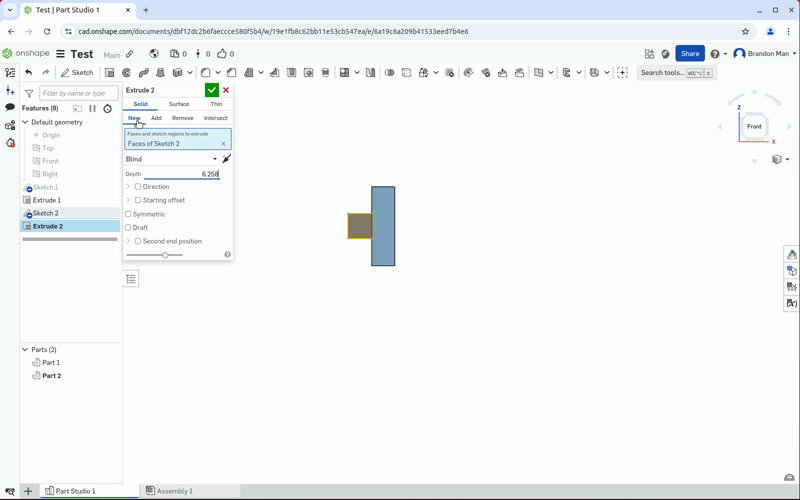
key(tab, 3)
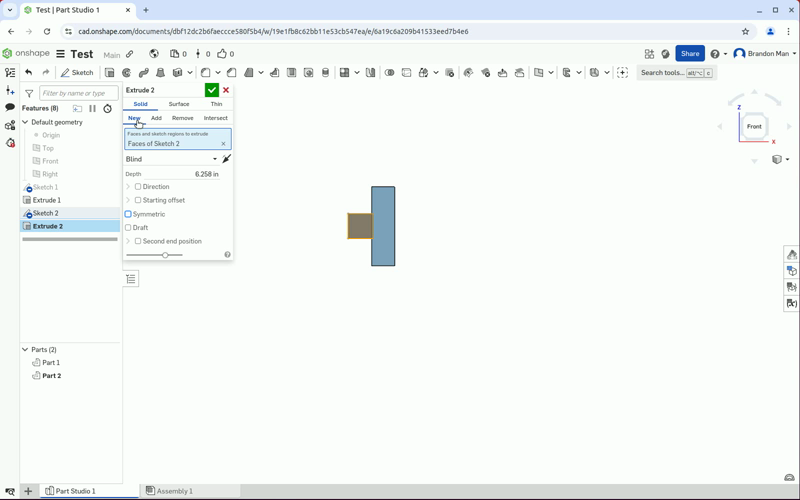
key(space)
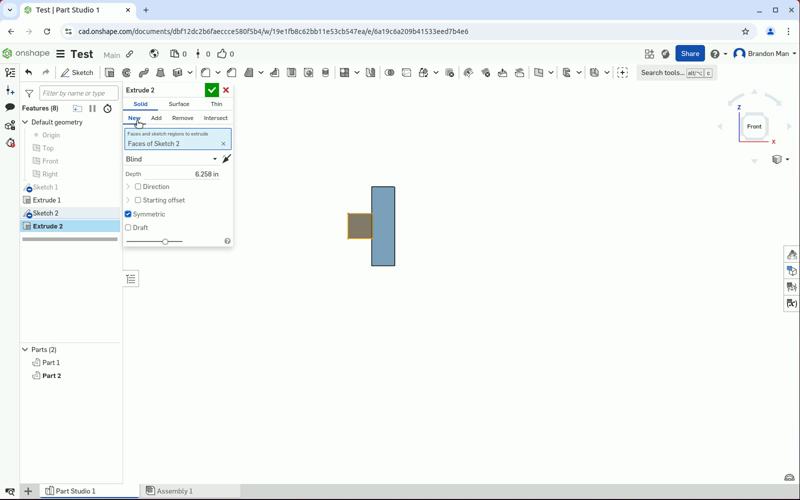
key(enter)
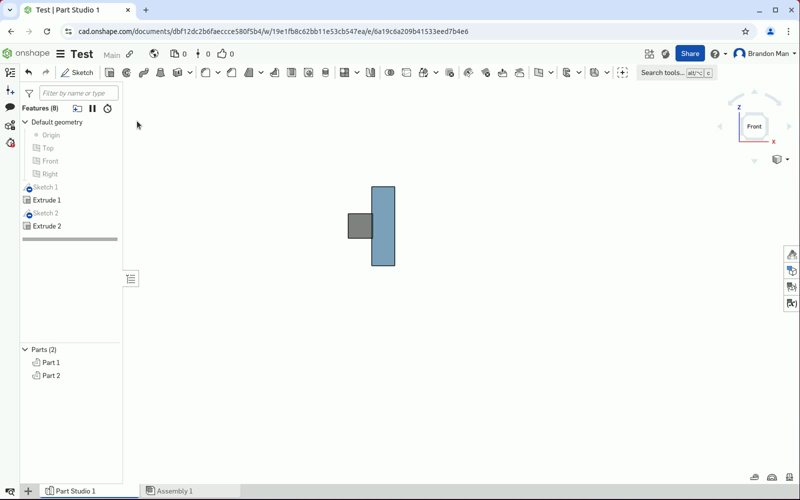
key(shift+h)
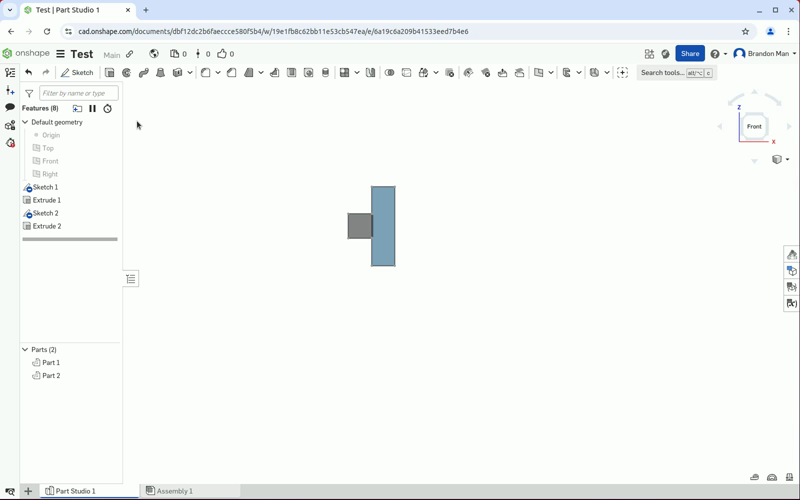
key(shift+h)
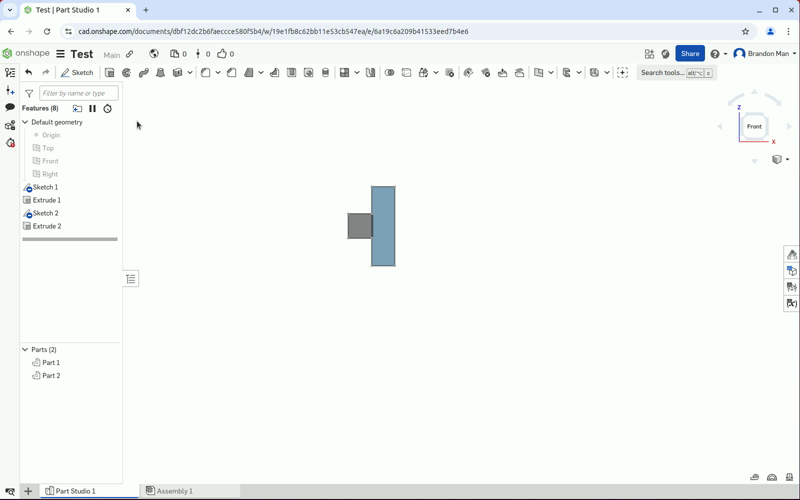
key(shift+7)
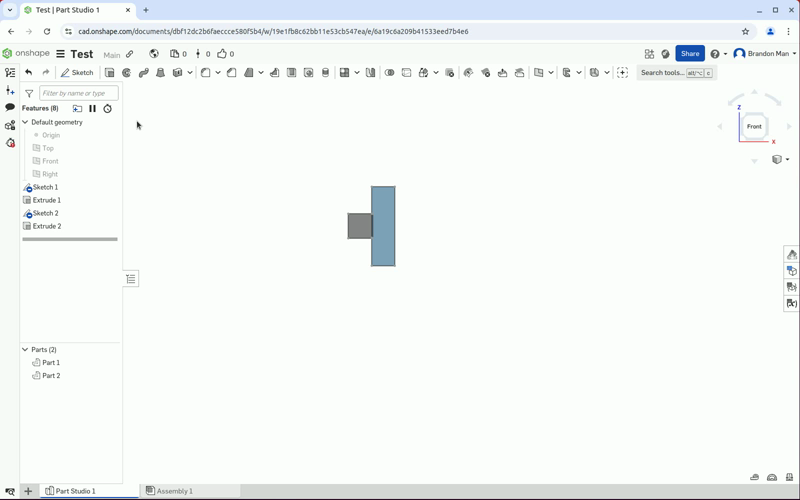
key(left, 2)
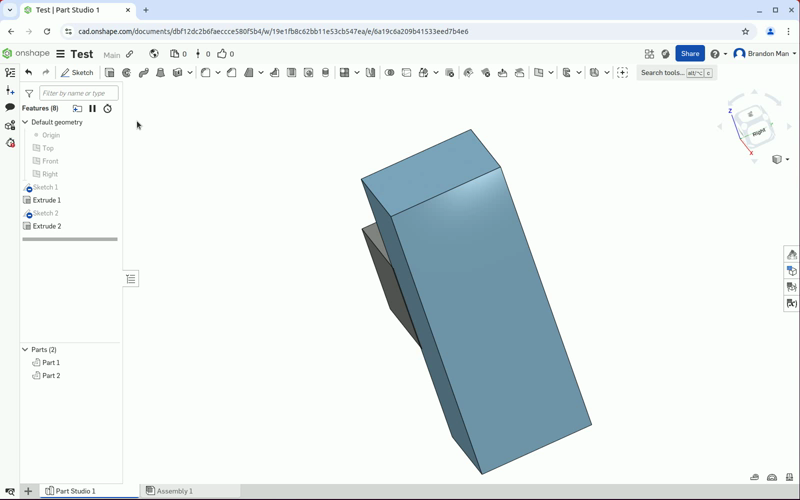
key(down, 2)
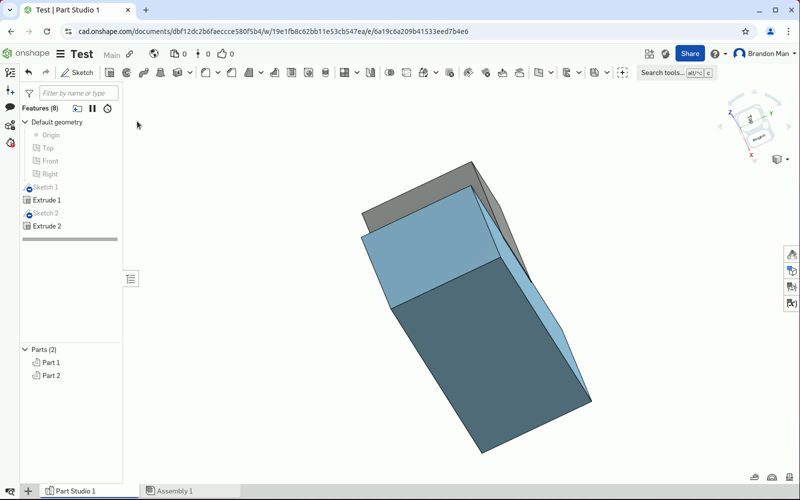
key(up, 2)
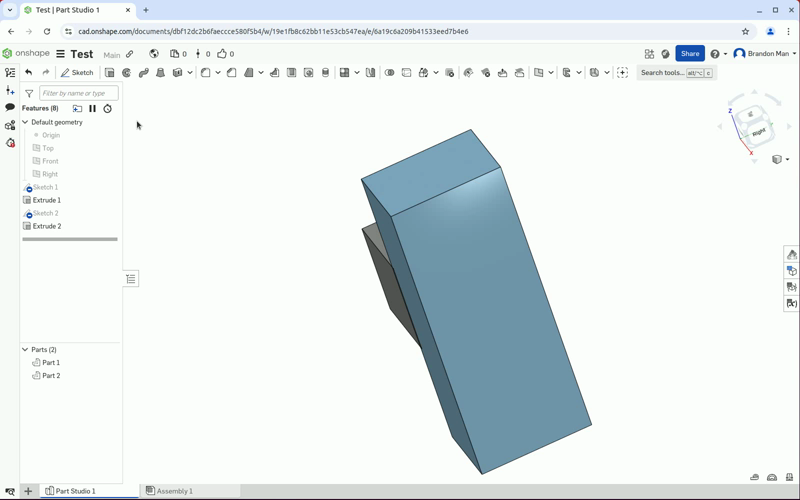
key(right, 2)
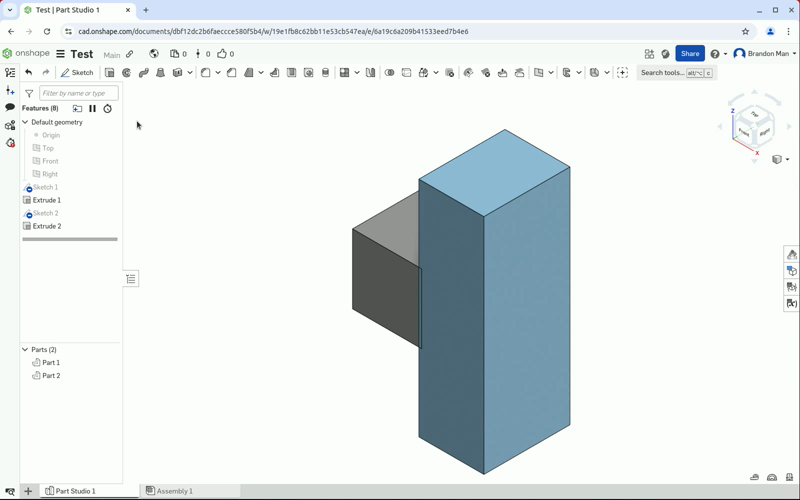
mouse_move(73, 189)
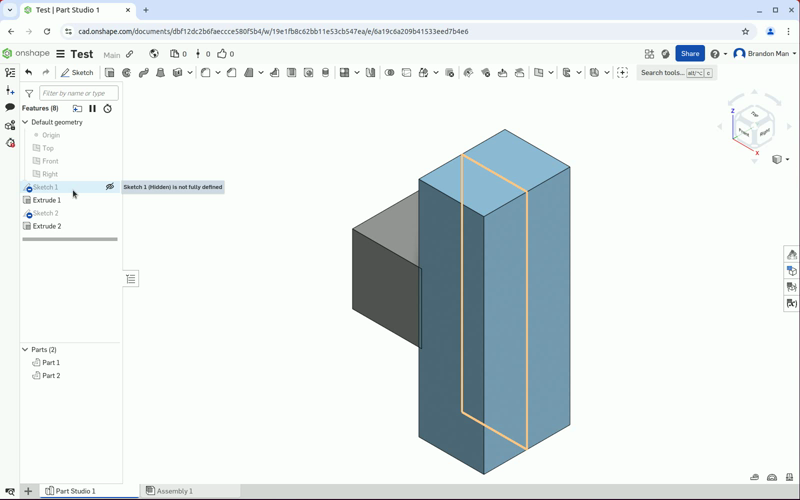
click(73, 189)